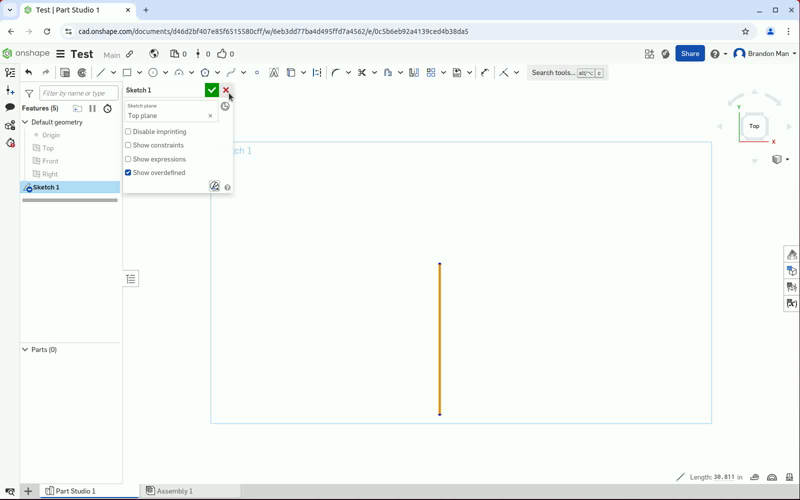
key(shift+h)
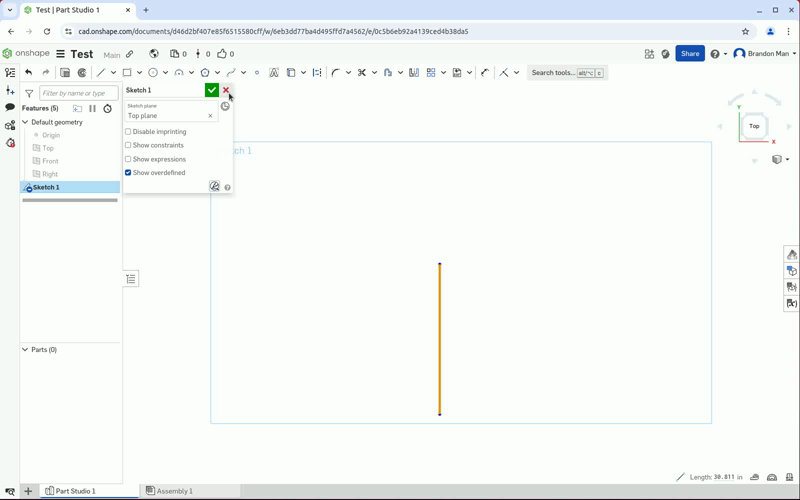
key(shift+s)
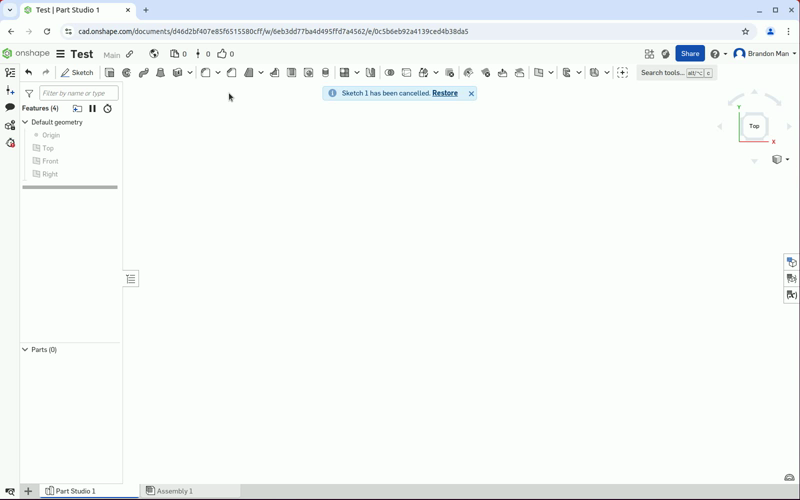
mouse_move(73, 150)
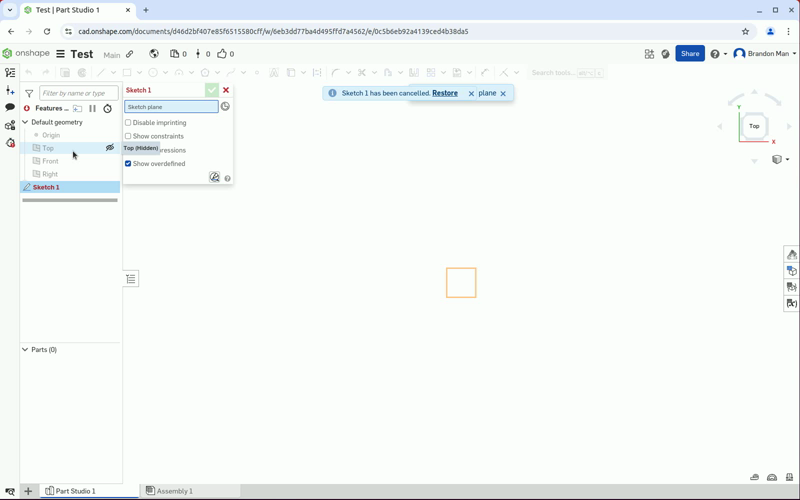
click(73, 150)
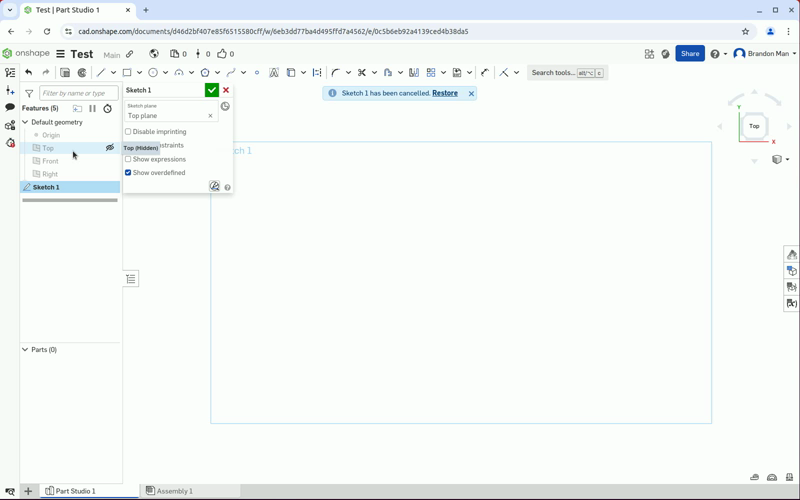
mouse_move(73, 352)
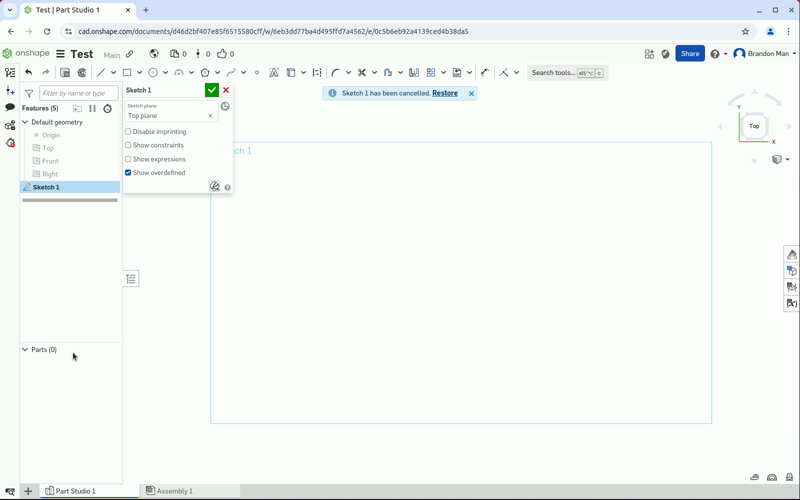
key(y)
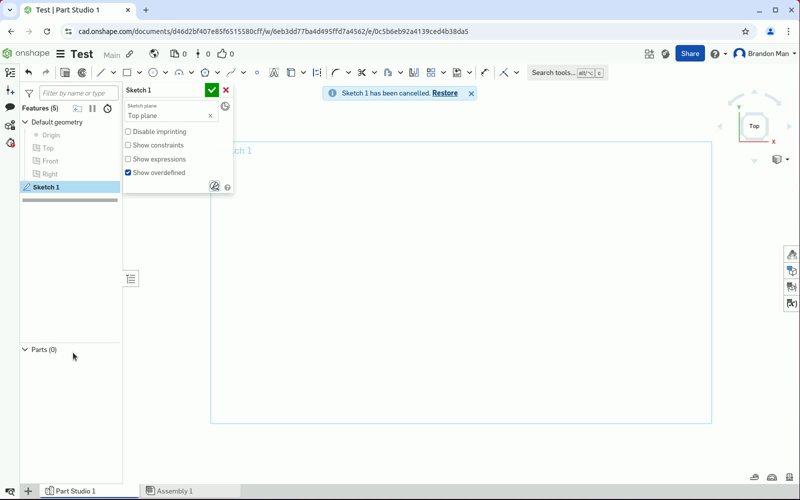
key(c)
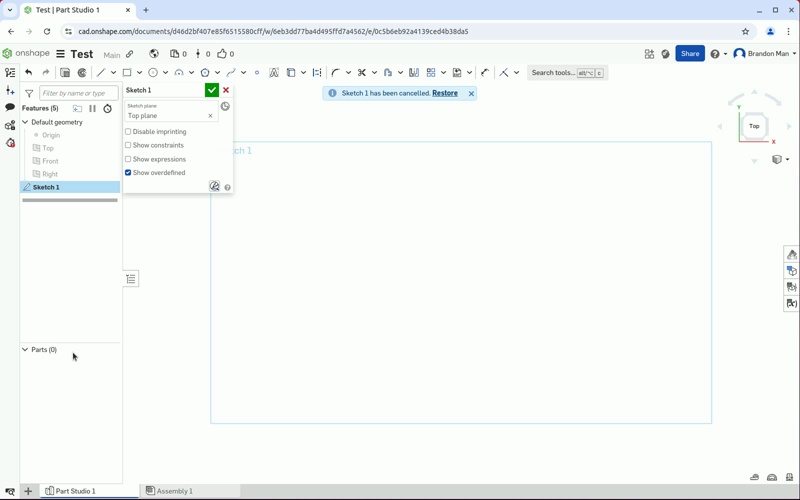
key_down(shift)
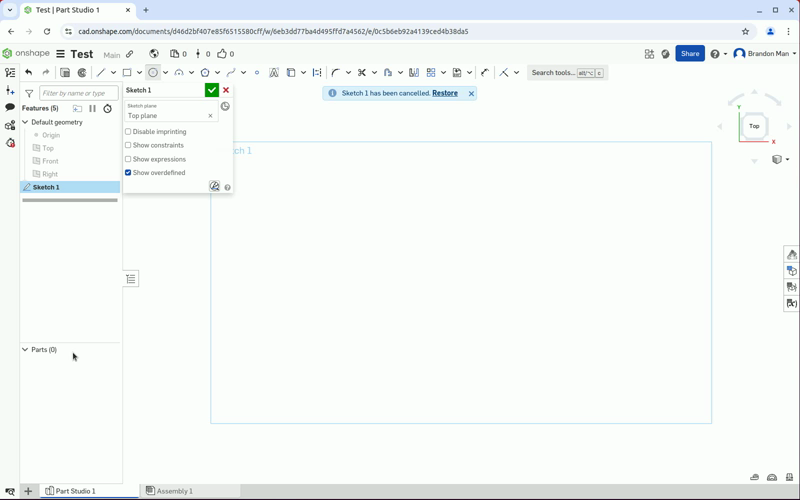
mouse_move(461, 282)
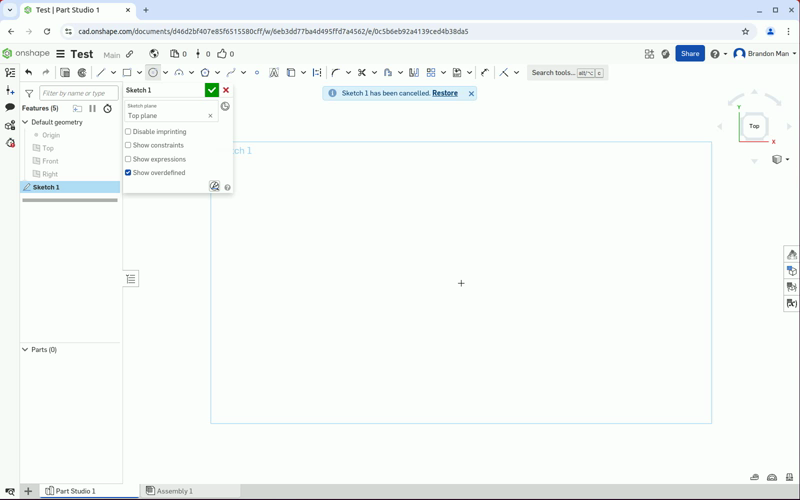
click(461, 282)
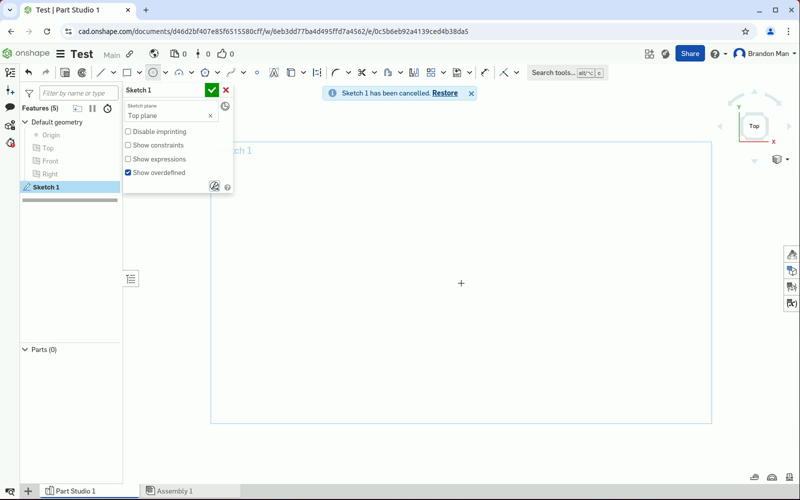
key_up(shift)
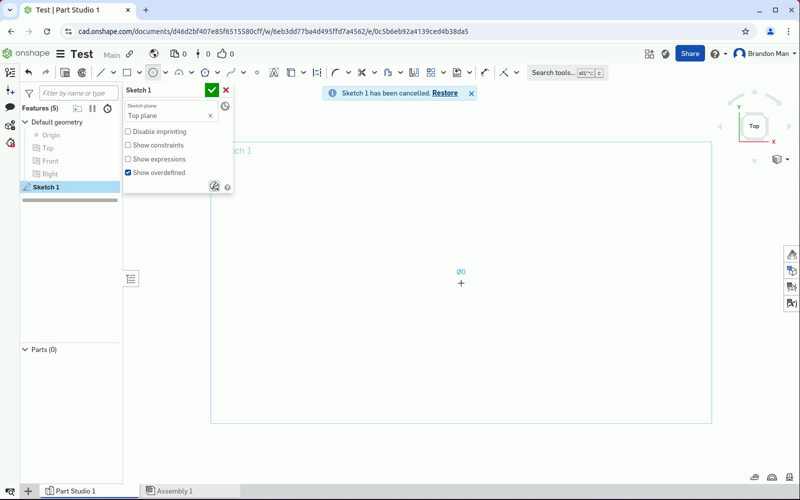
mouse_move(572, 282)
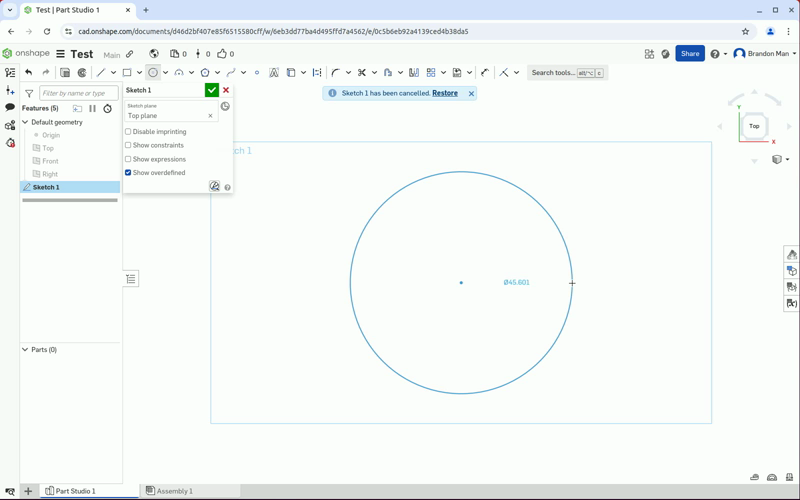
click(572, 282)
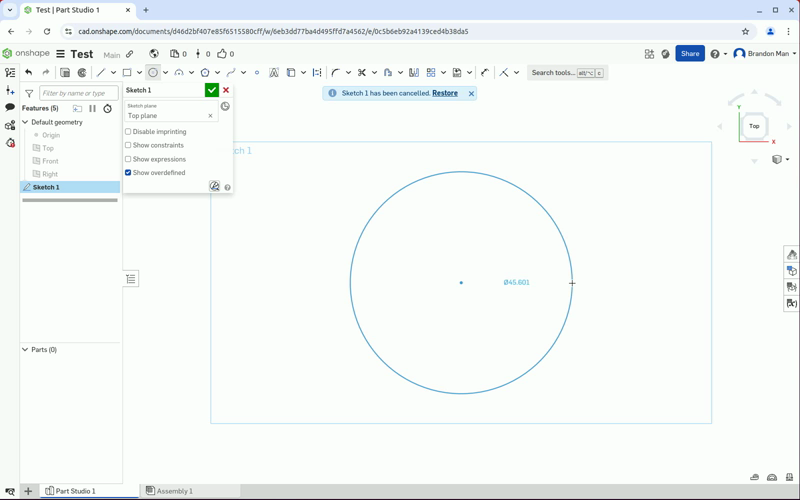
key(esc)
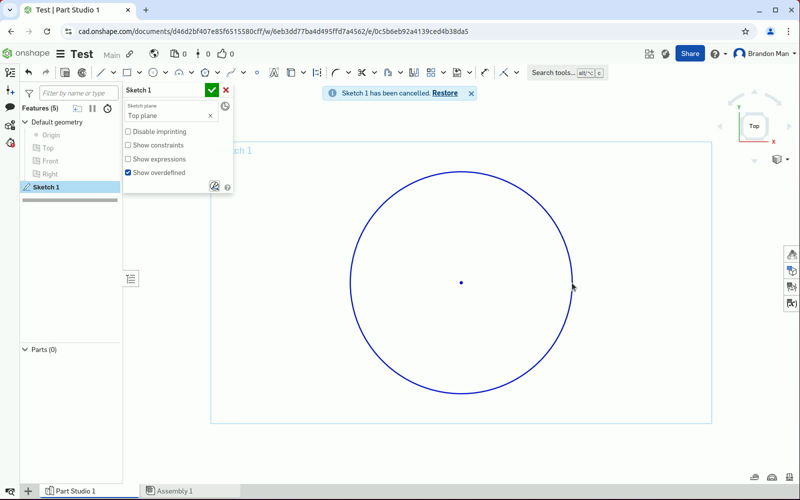
mouse_move(468, 332)
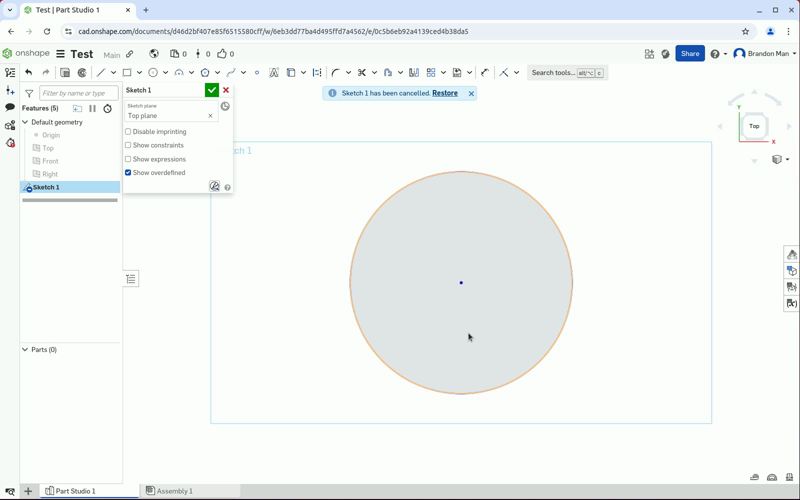
click(468, 332)
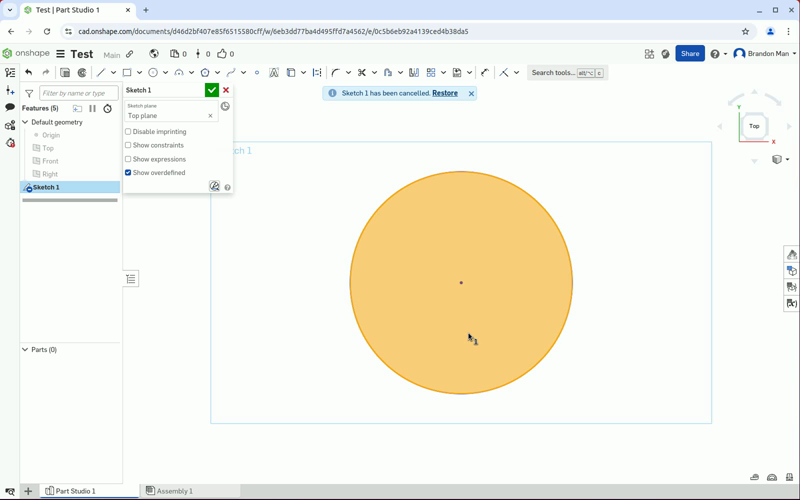
mouse_move(73, 352)
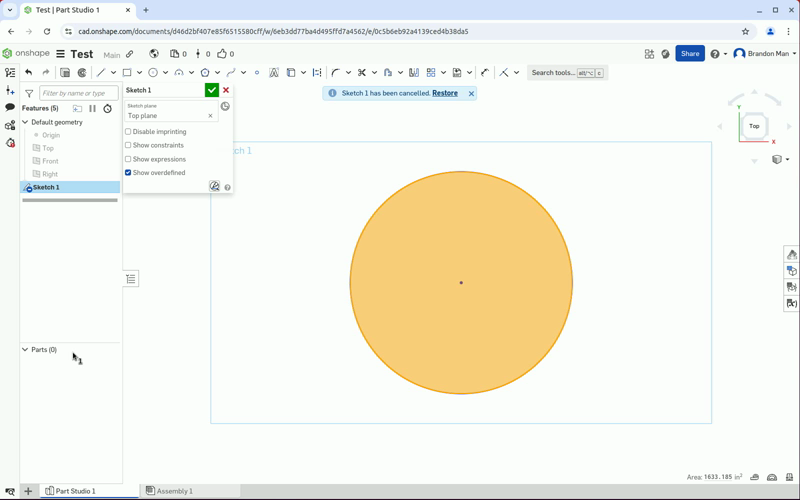
key(shift+y)
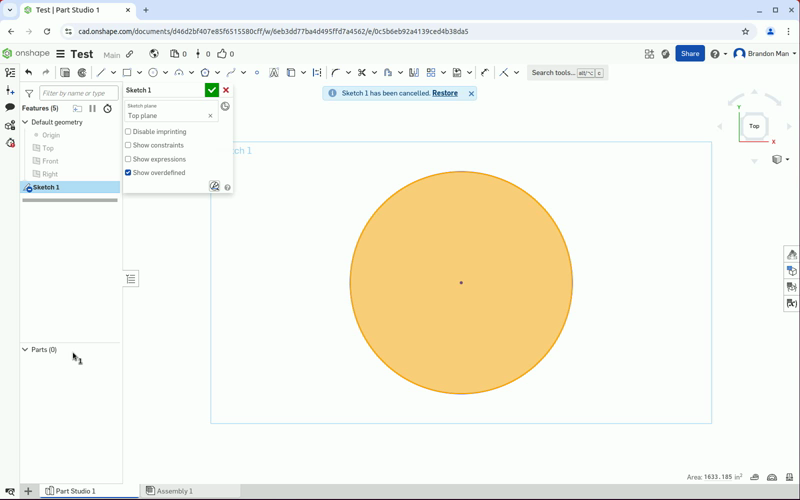
key(shift+e)
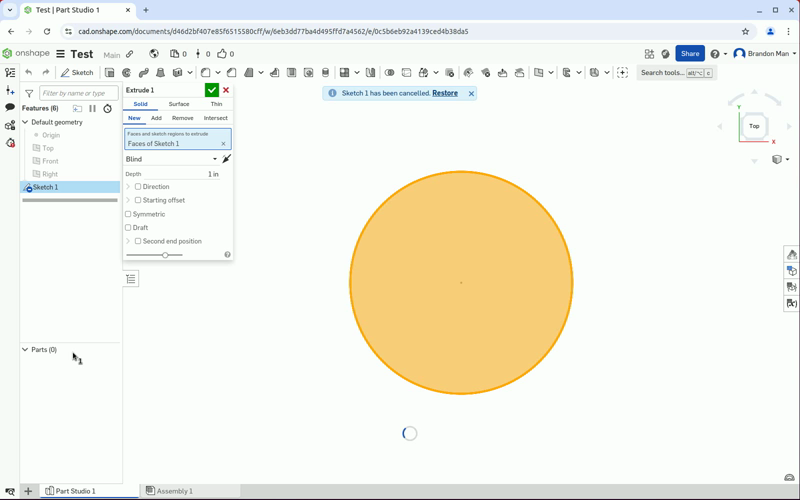
mouse_move(143, 106)
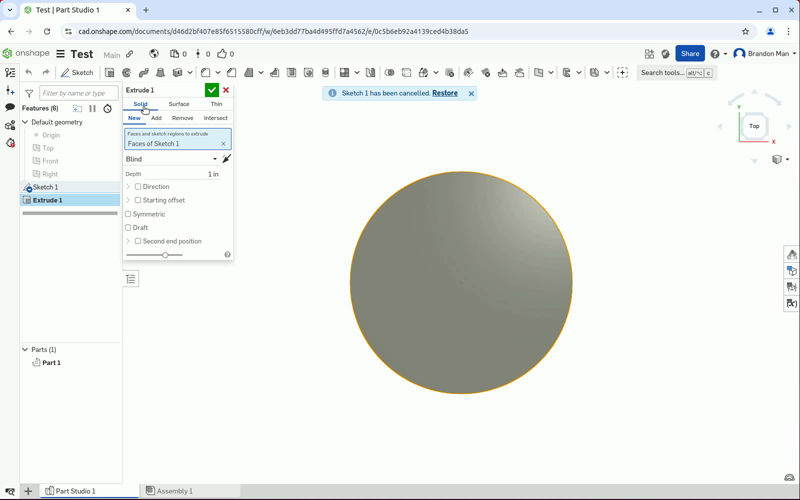
click(143, 106)
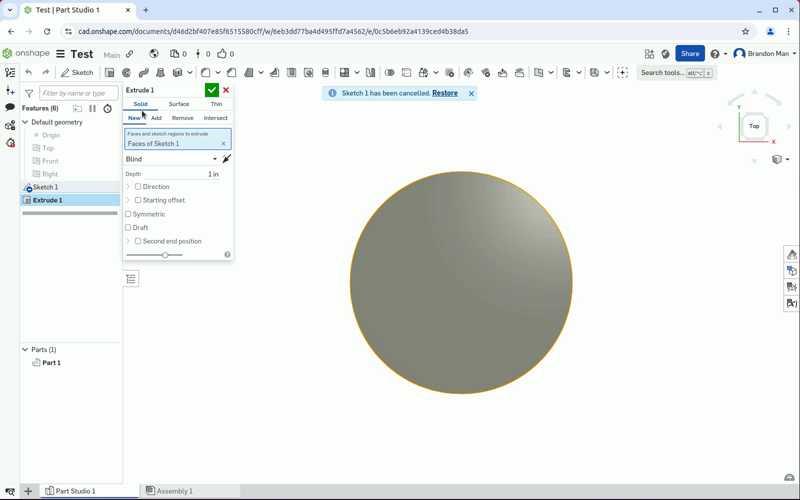
mouse_move(137, 120)
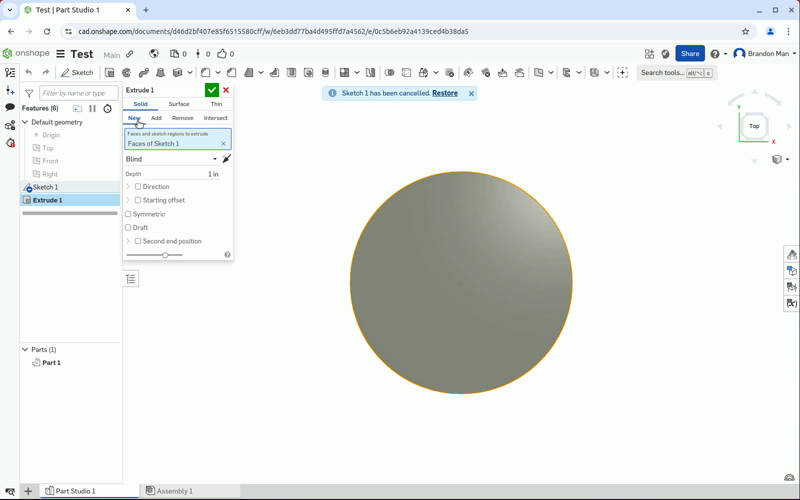
click(137, 120)
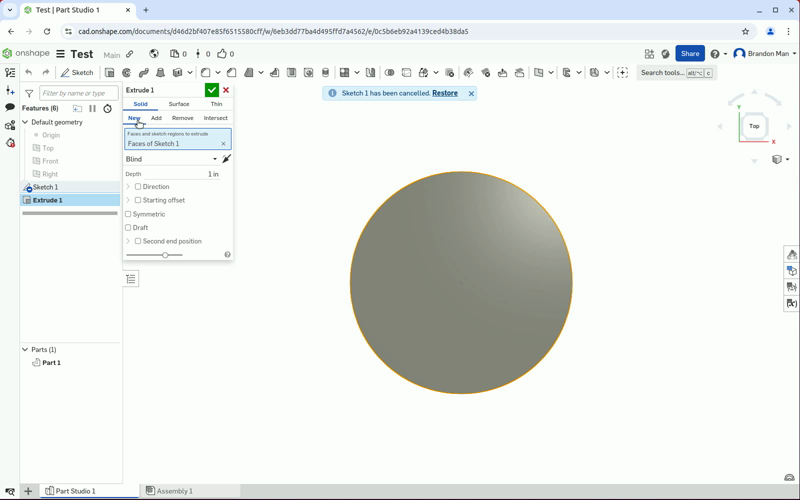
key(tab, 4)
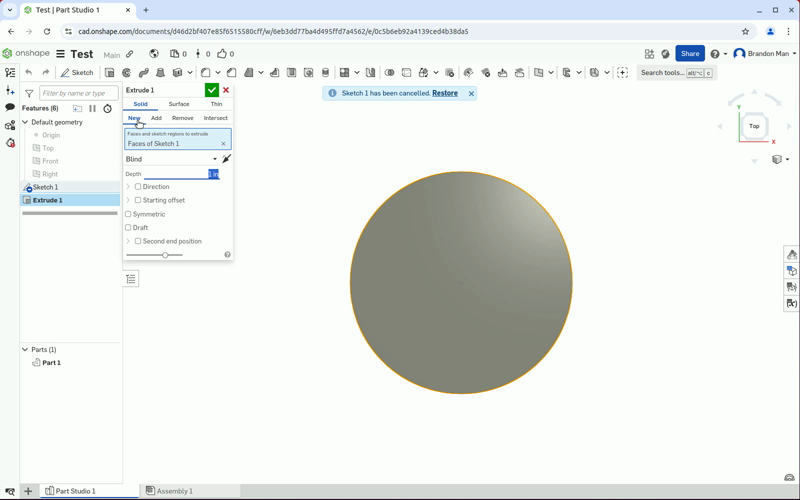
text(3.129)
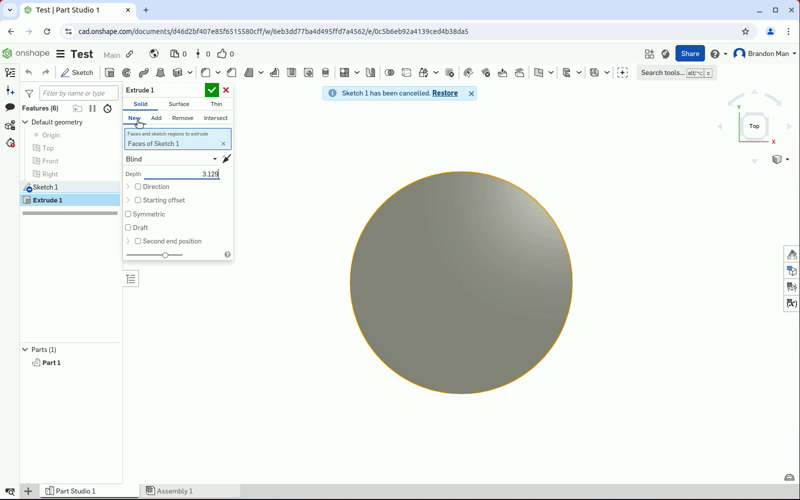
key(enter)
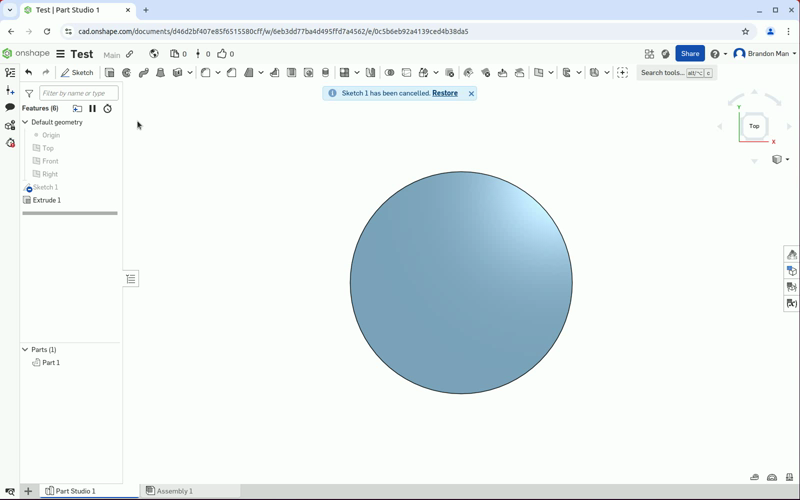
key(shift+h)
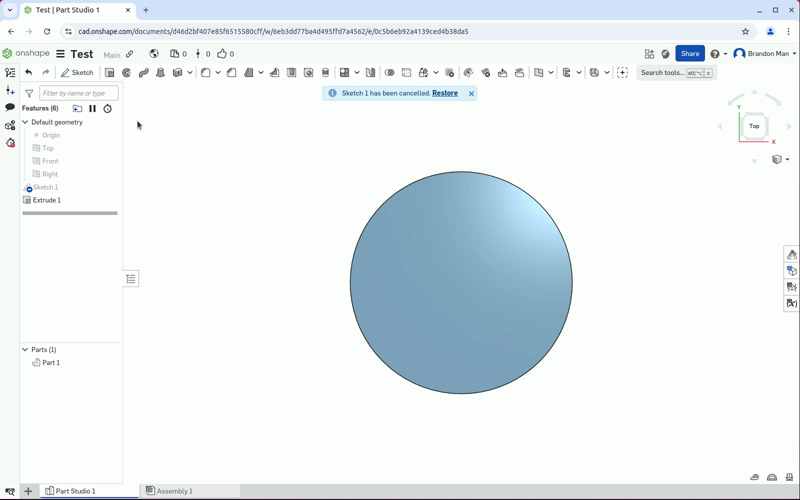
key(shift+h)
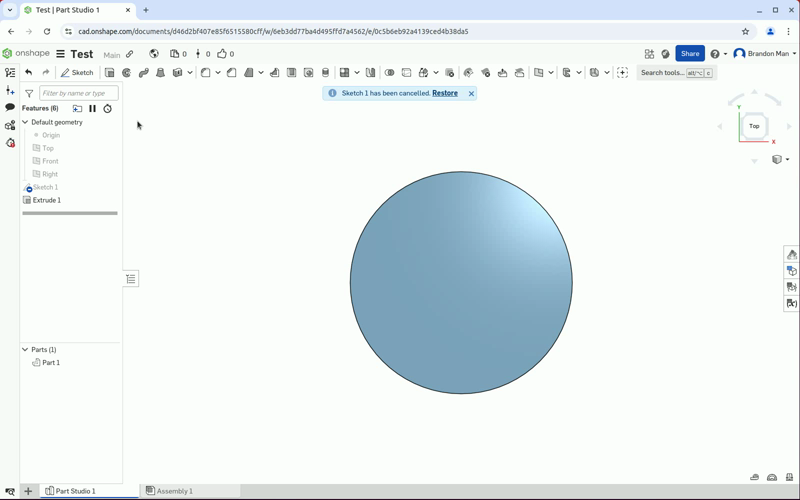
mouse_move(73, 189)
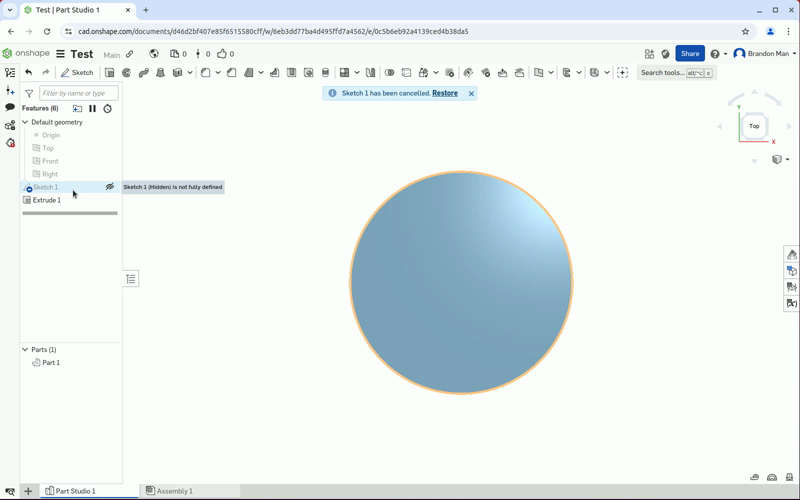
click(73, 189)
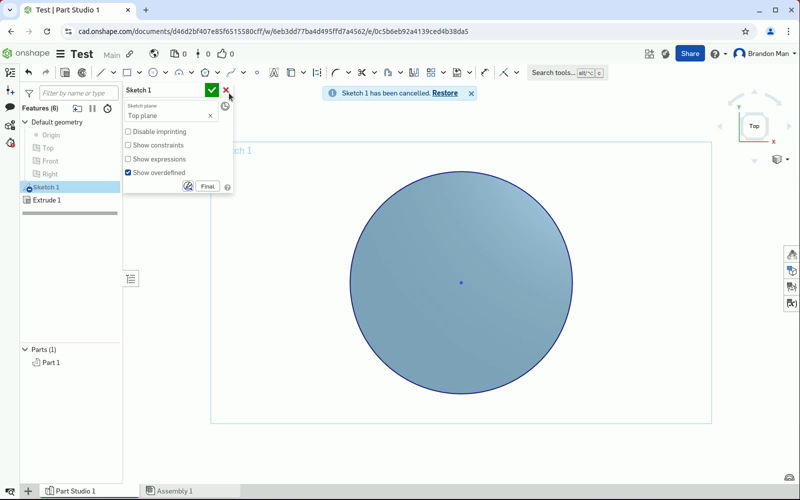
mouse_move(229, 92)
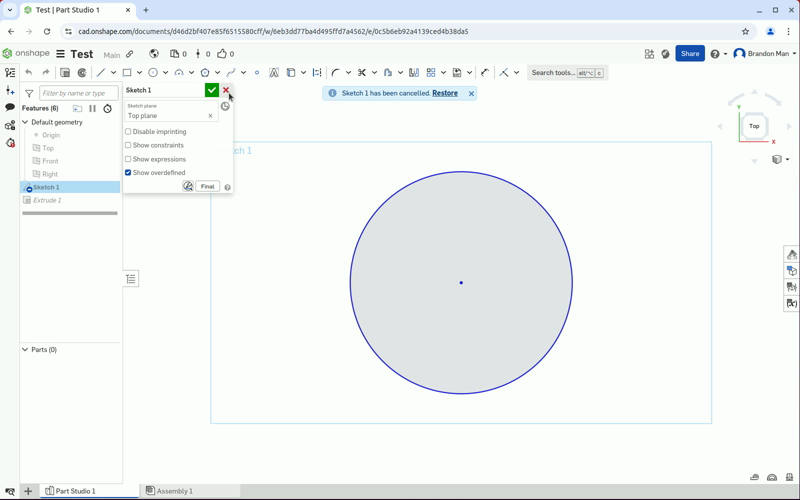
click(229, 92)
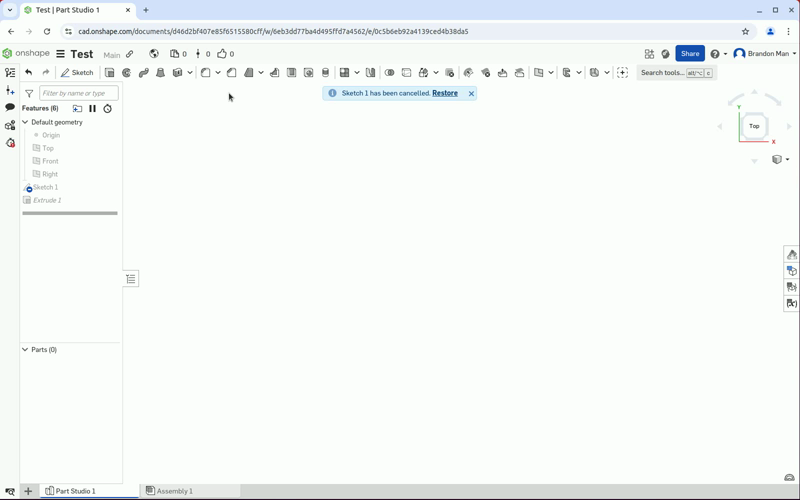
mouse_move(541, 75)
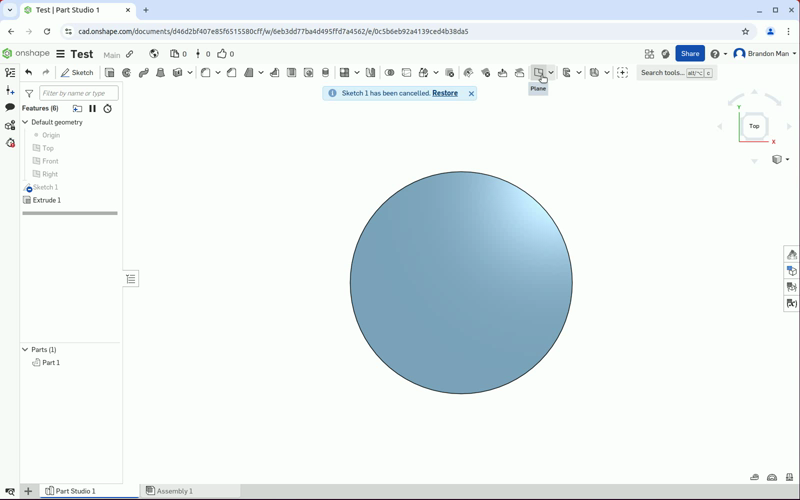
click(541, 75)
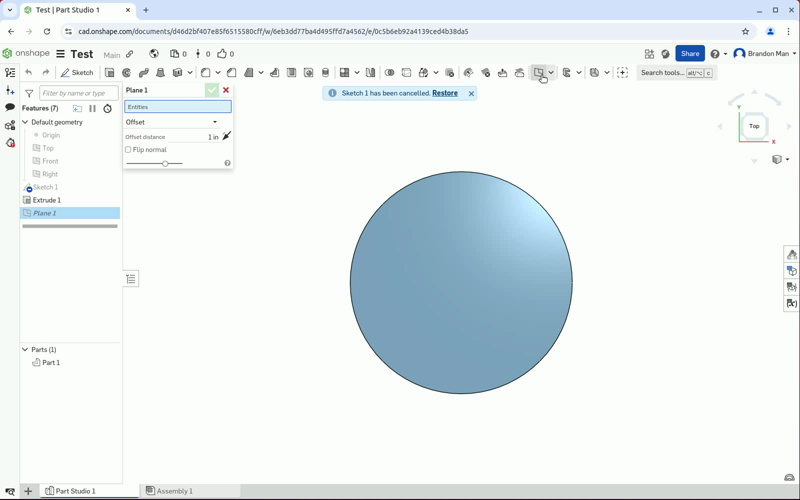
mouse_move(73, 150)
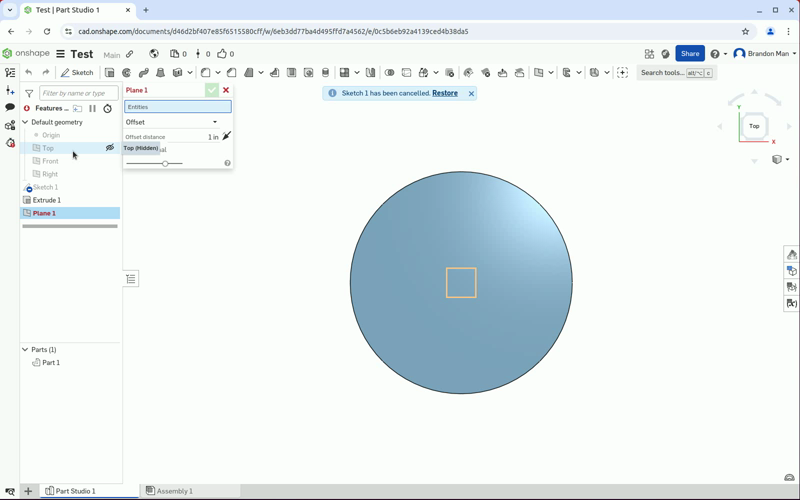
click(73, 150)
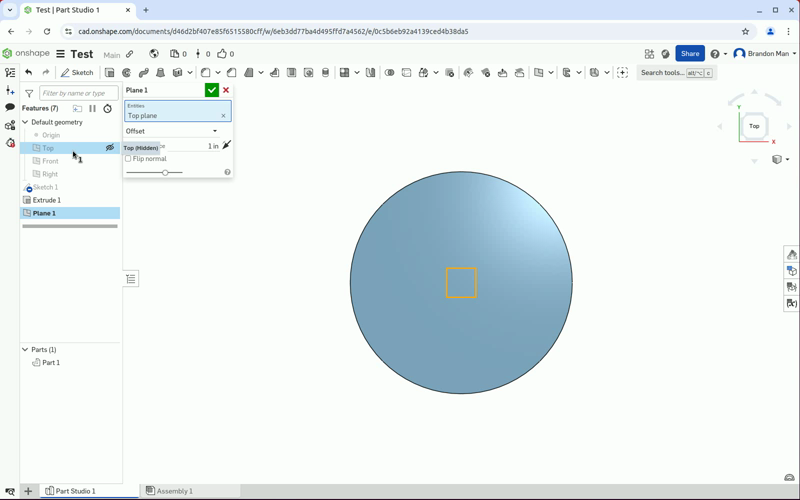
key(tab, 2)
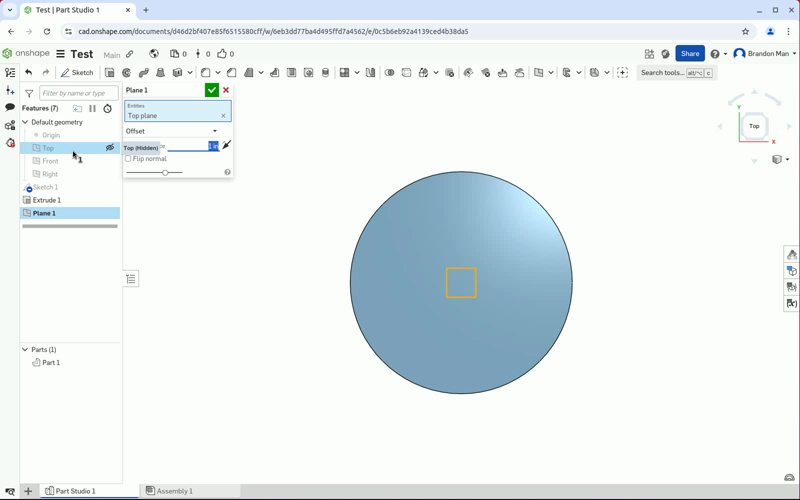
text(3.143)
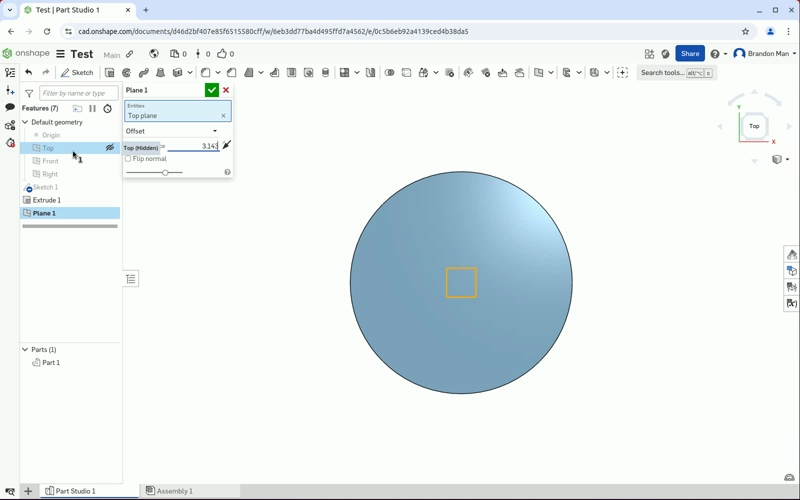
key(enter, 2)
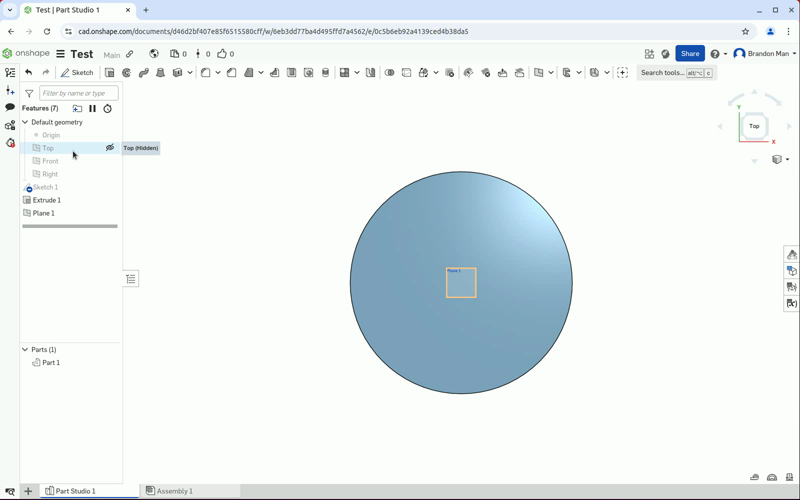
key(shift+s)
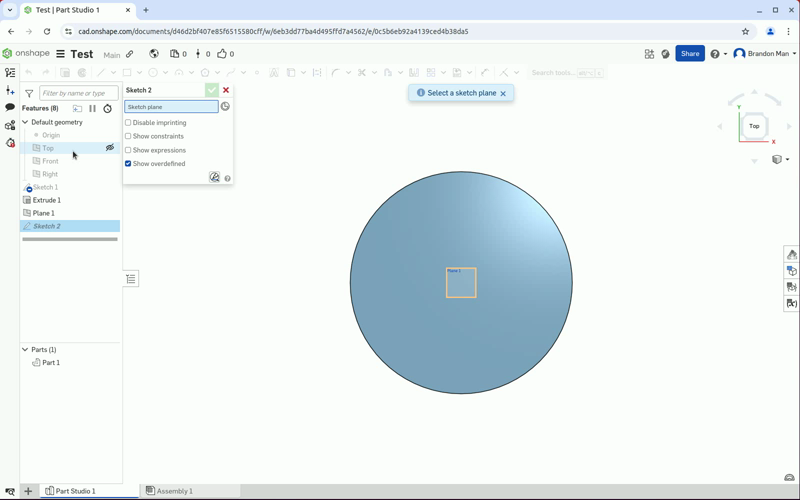
mouse_move(73, 215)
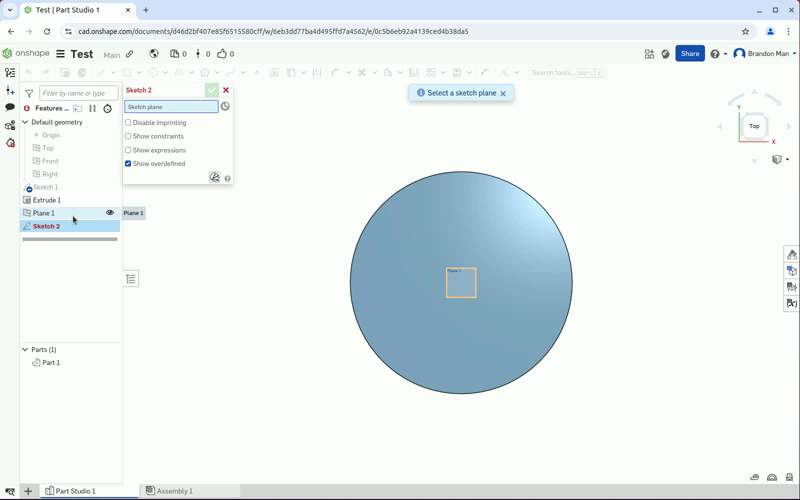
click(73, 215)
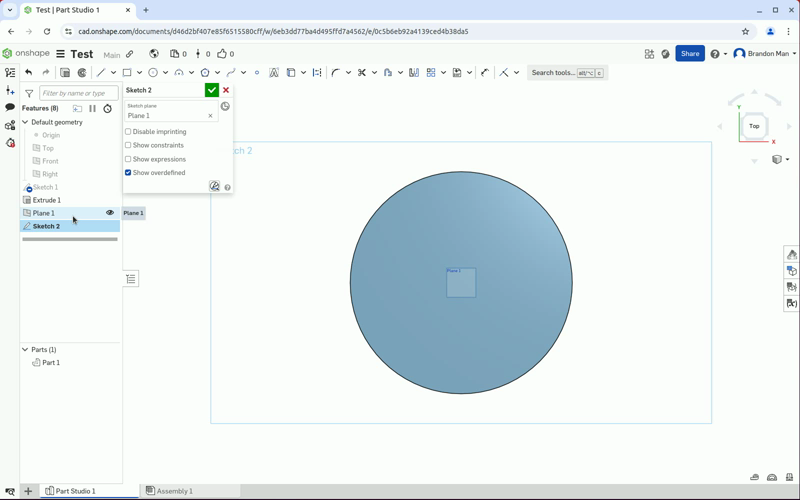
mouse_move(73, 352)
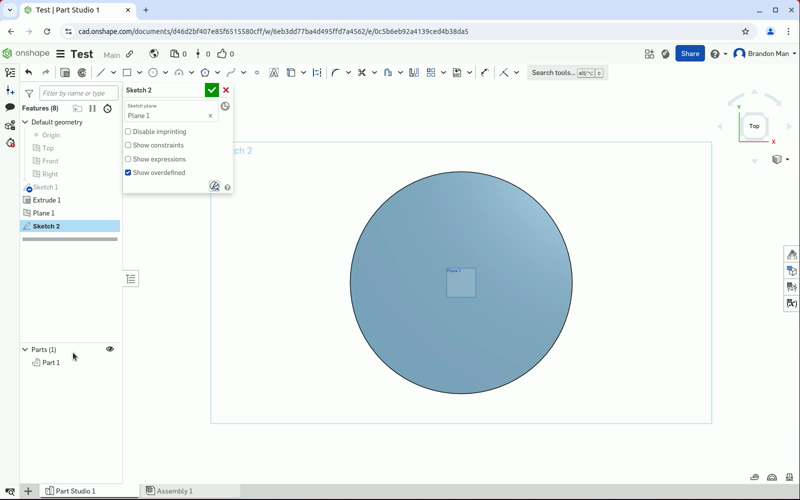
key(y)
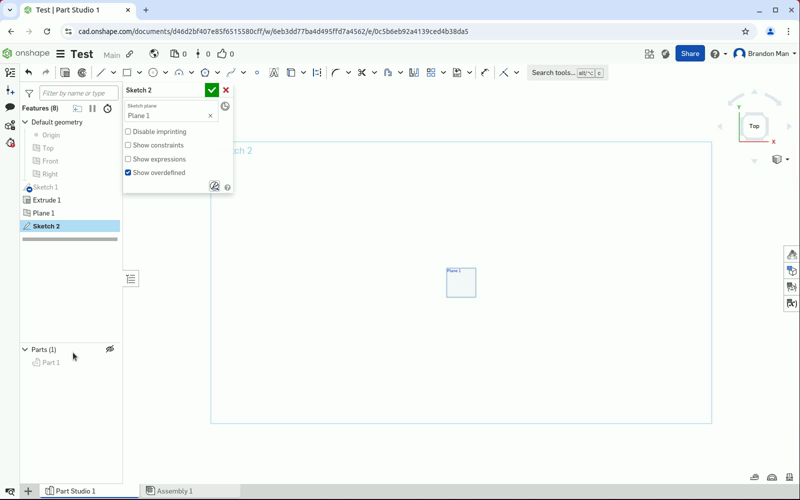
key(a)
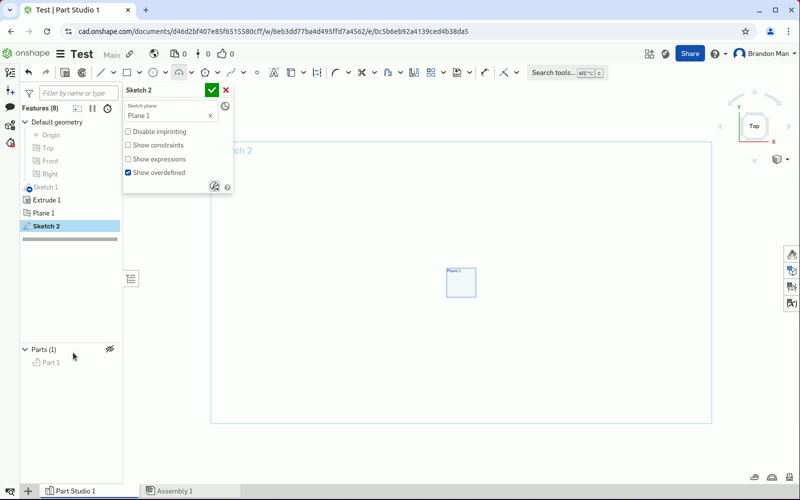
key_down(shift)
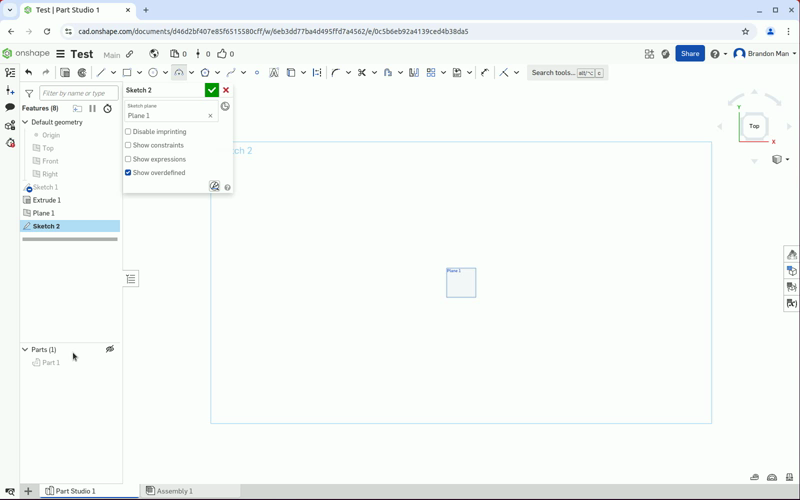
mouse_move(366, 290)
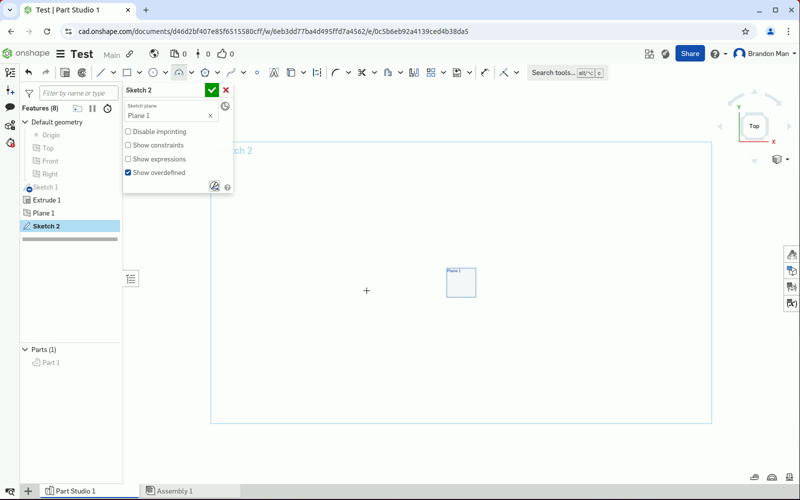
click(366, 290)
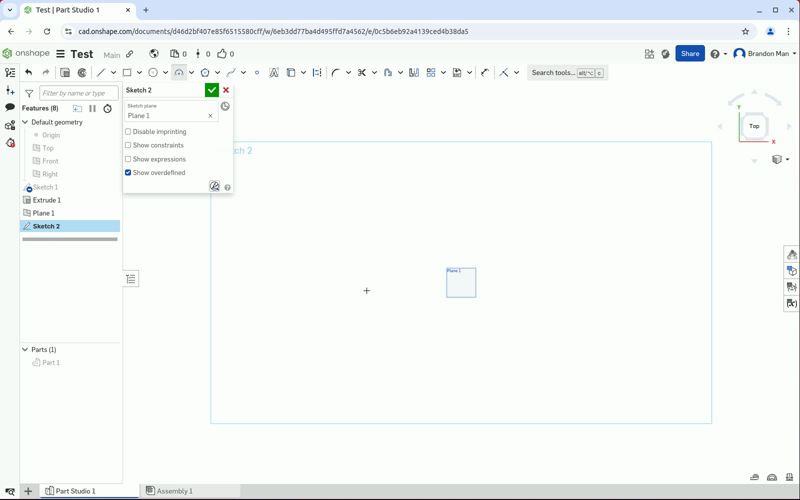
key_up(shift)
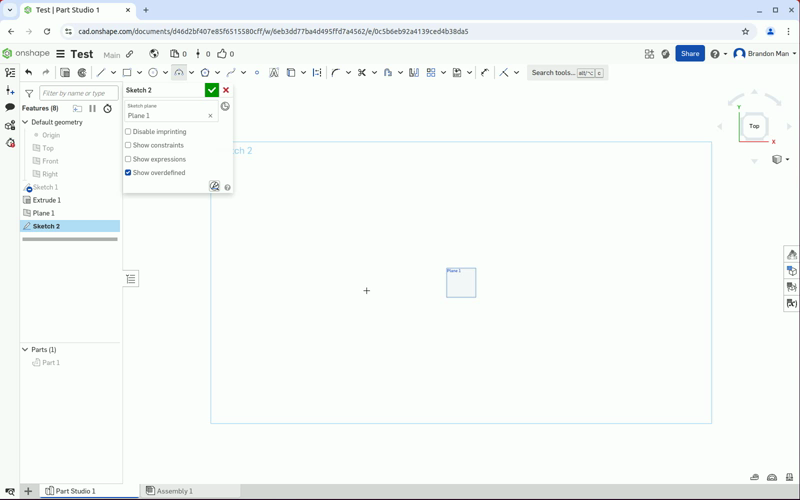
key_down(shift)
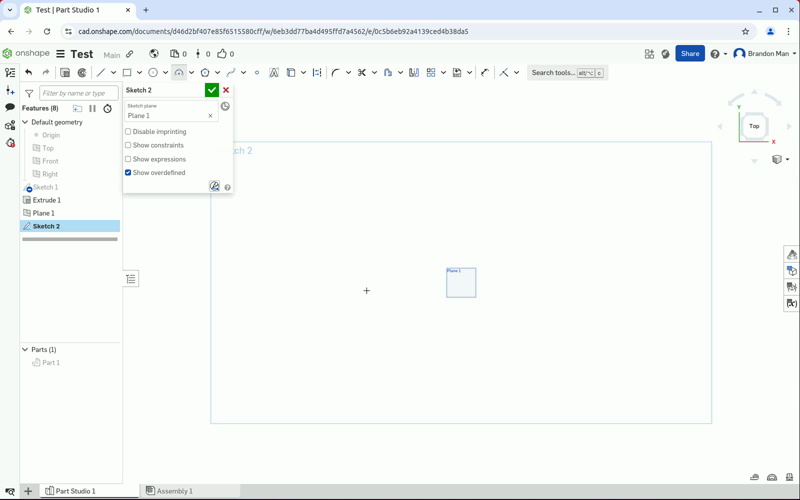
mouse_move(552, 290)
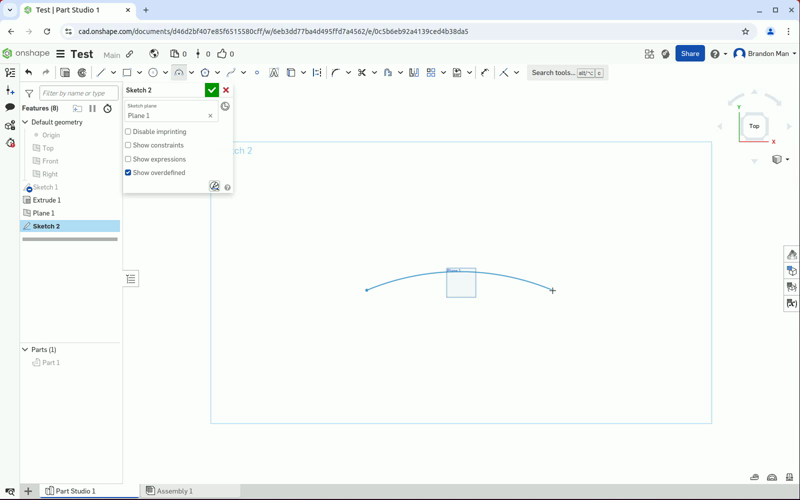
click(552, 290)
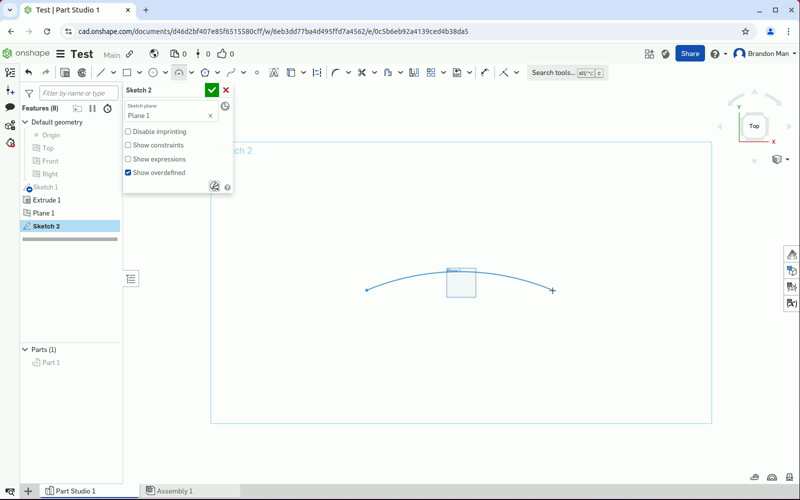
mouse_move(459, 375)
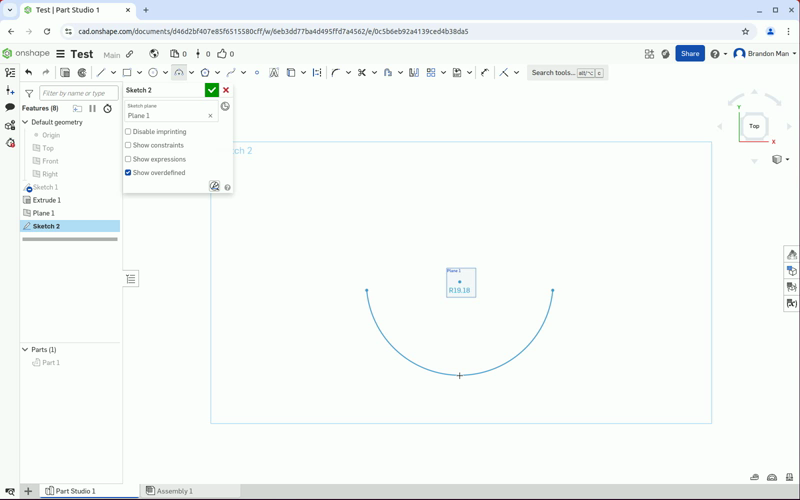
click(459, 375)
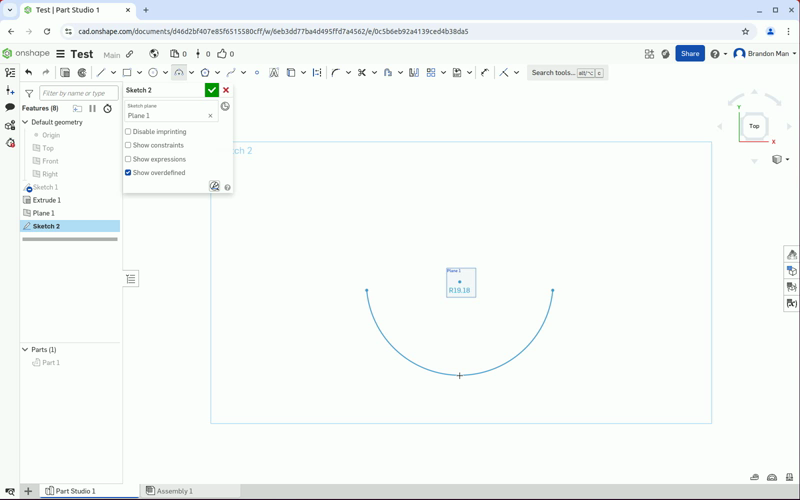
key_up(shift)
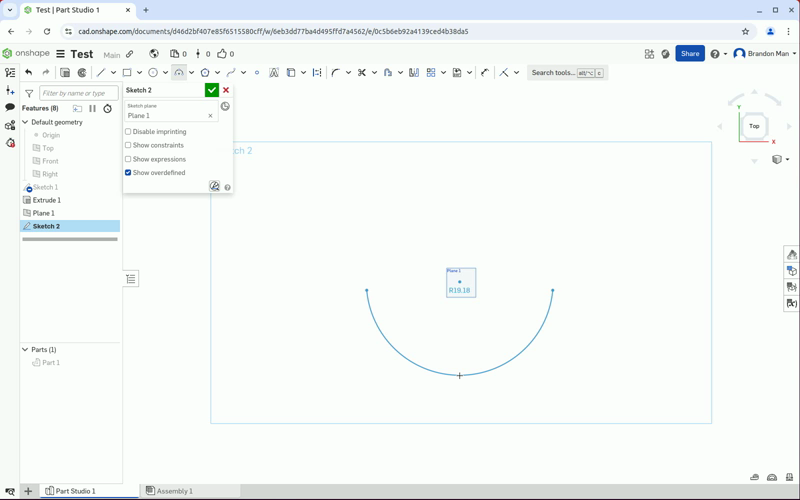
key(esc)
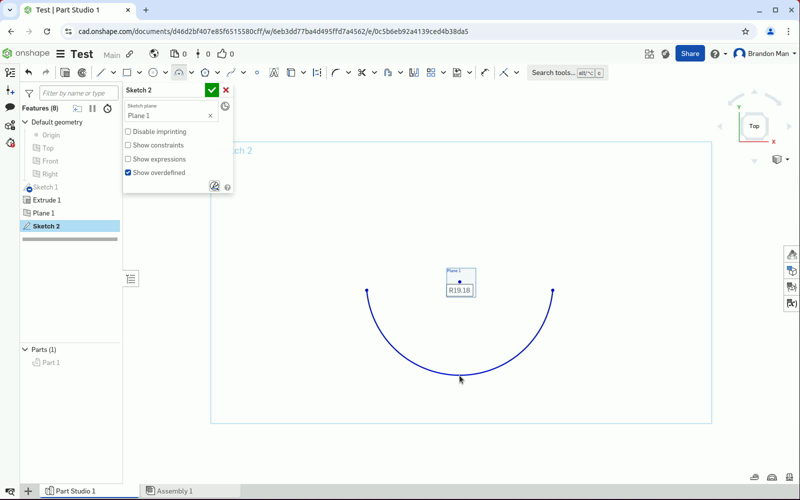
key(l)
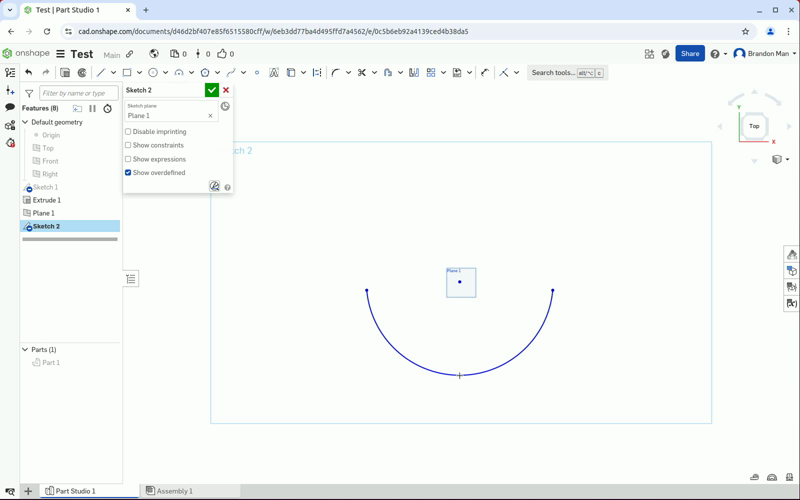
mouse_move(552, 290)
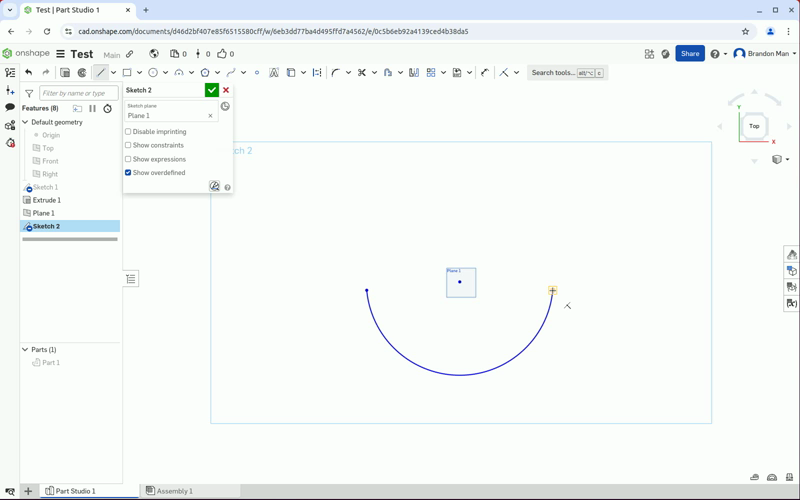
click(552, 290)
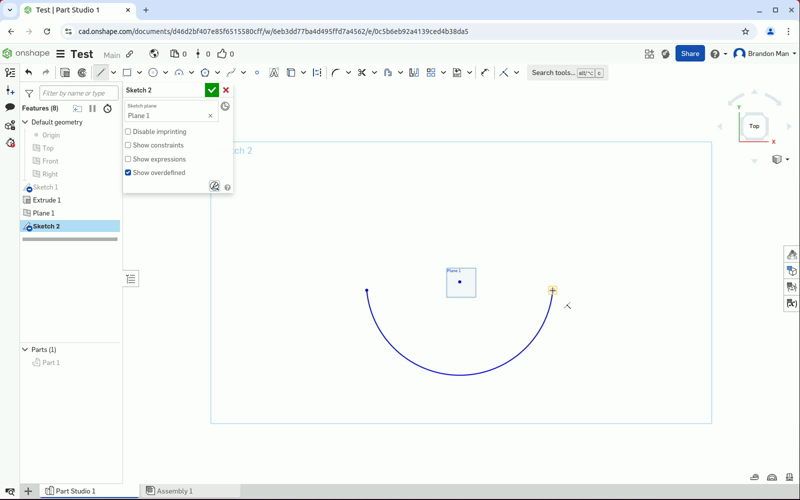
key_down(shift)
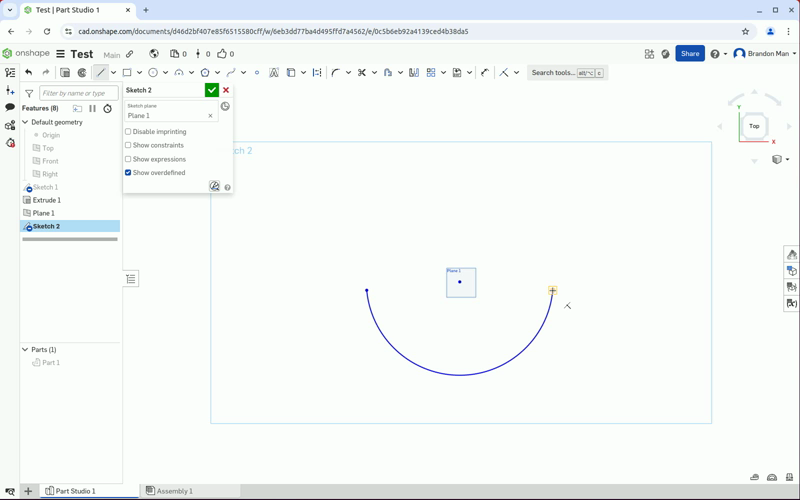
mouse_move(366, 290)
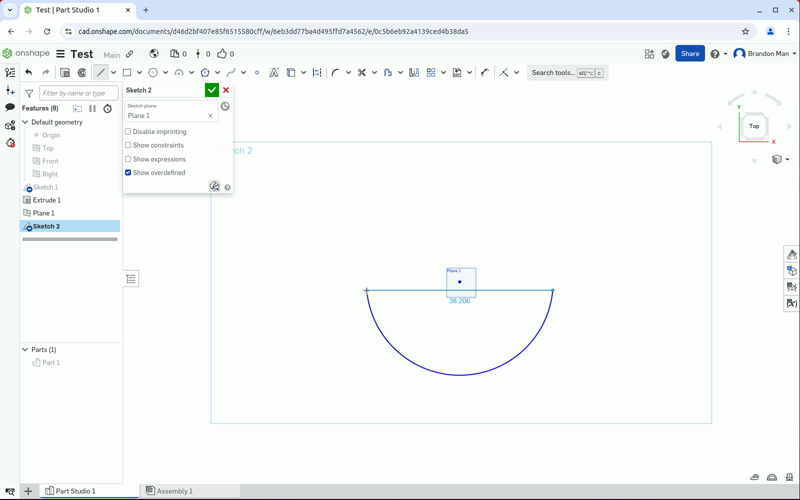
key_up(shift)
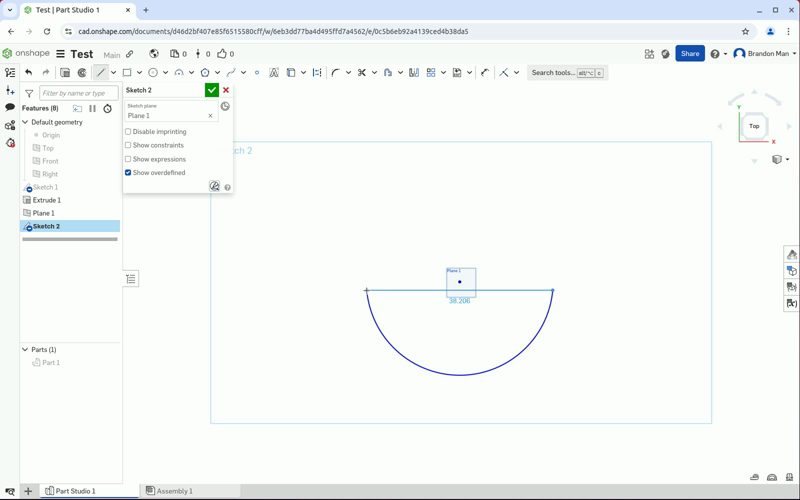
click(366, 290)
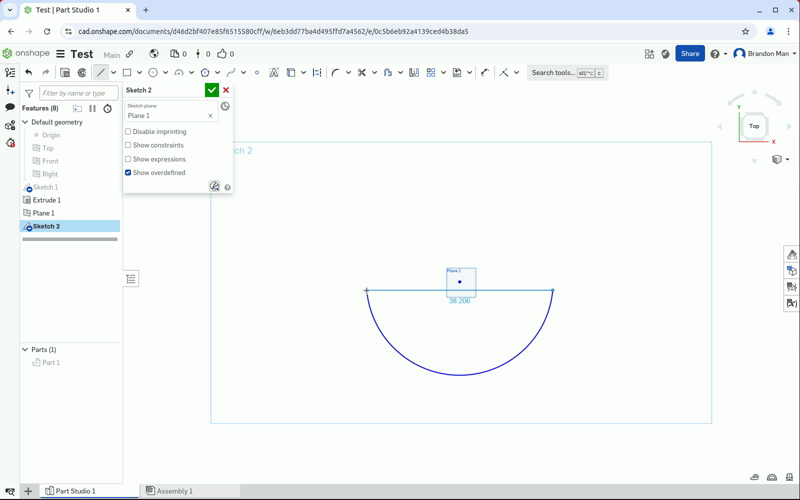
key(esc)
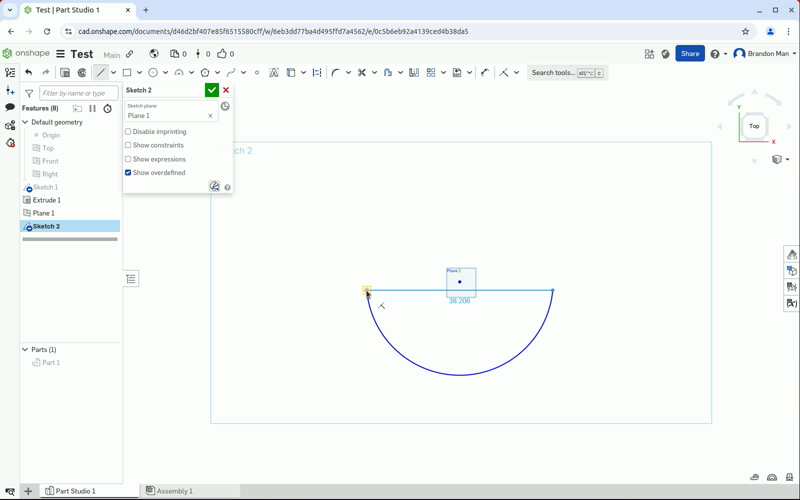
mouse_move(408, 332)
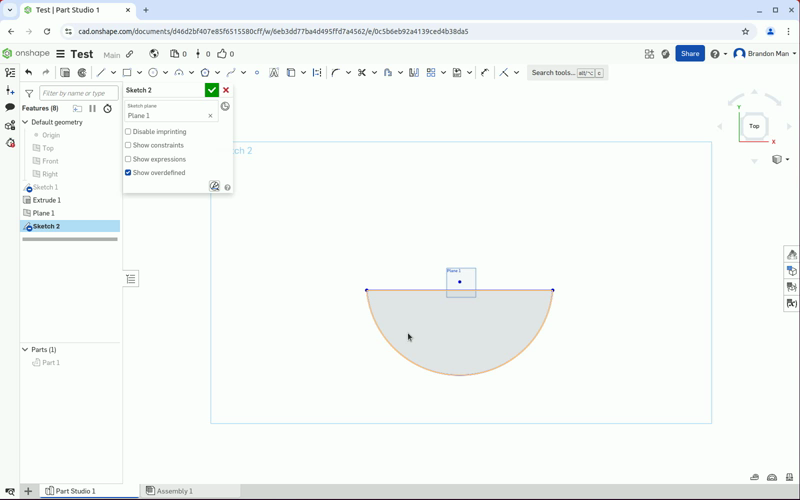
click(408, 332)
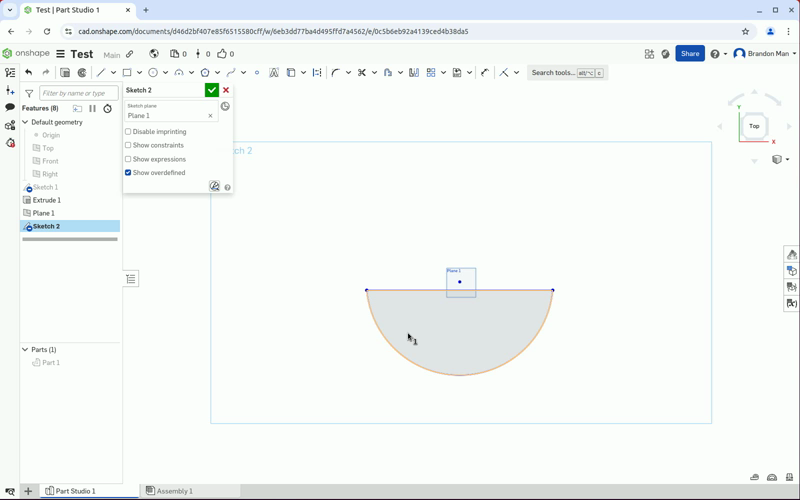
mouse_move(73, 352)
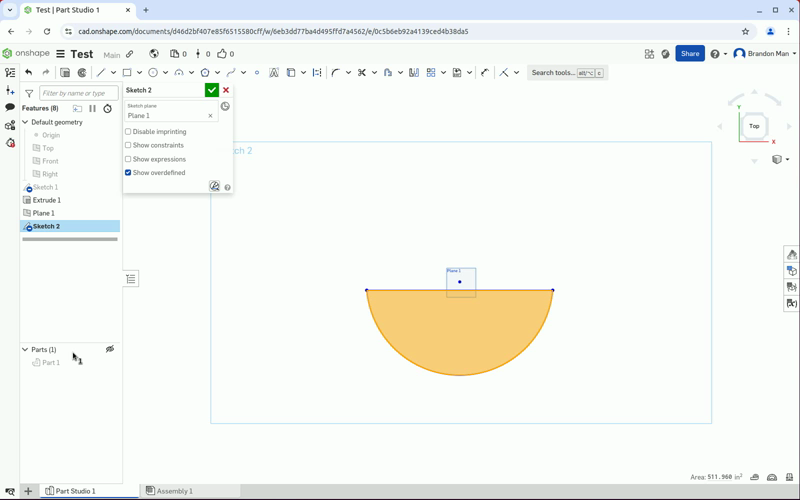
key(shift+y)
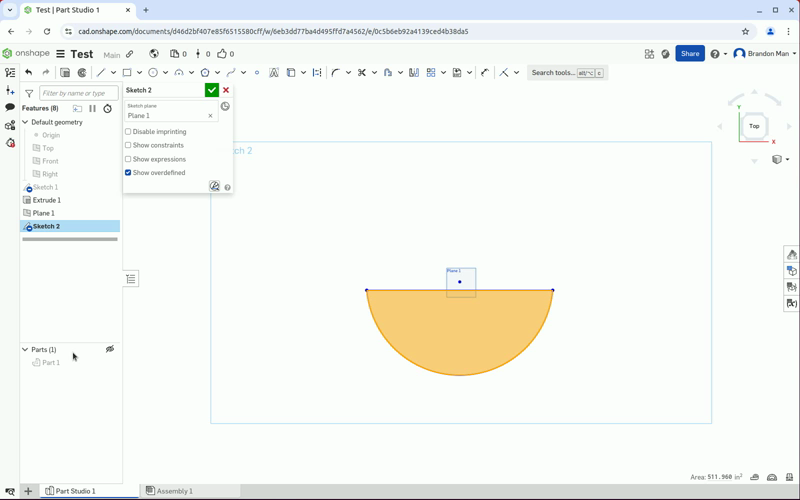
key(shift+e)
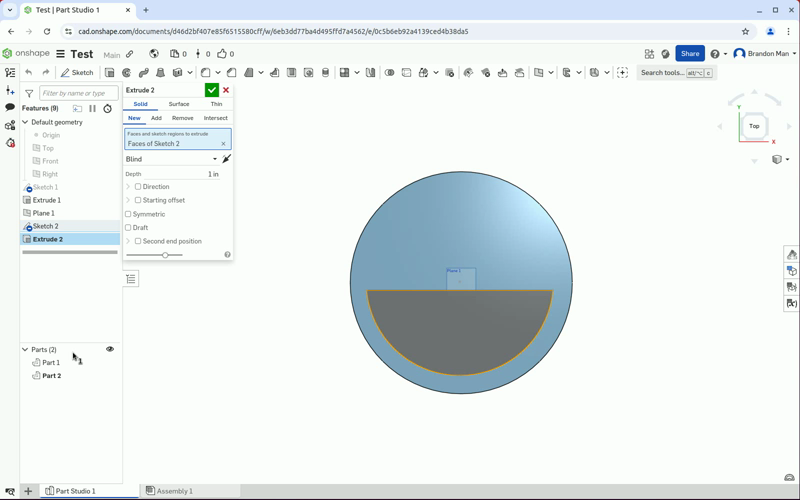
mouse_move(143, 106)
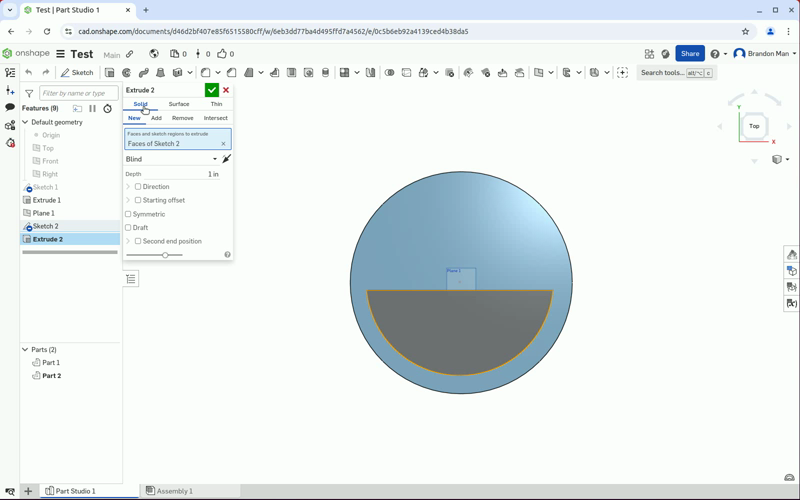
click(143, 106)
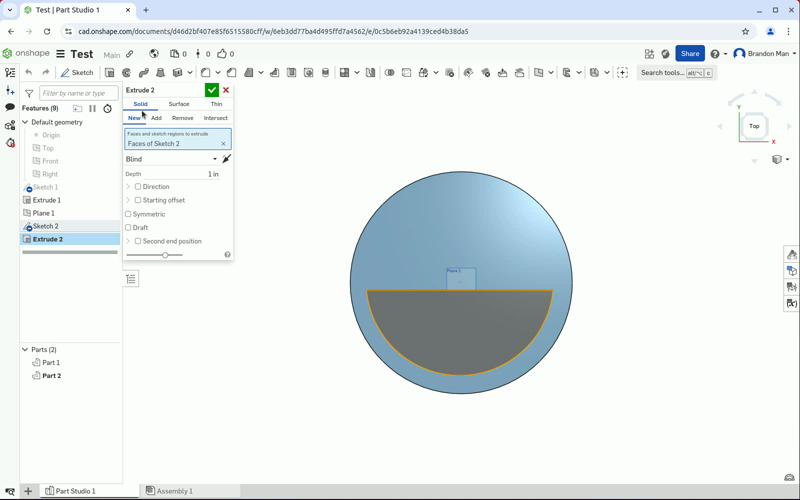
mouse_move(137, 120)
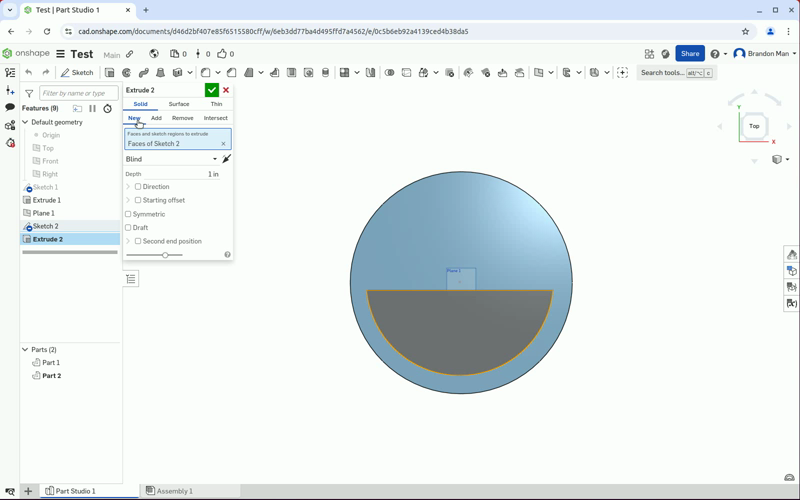
click(137, 120)
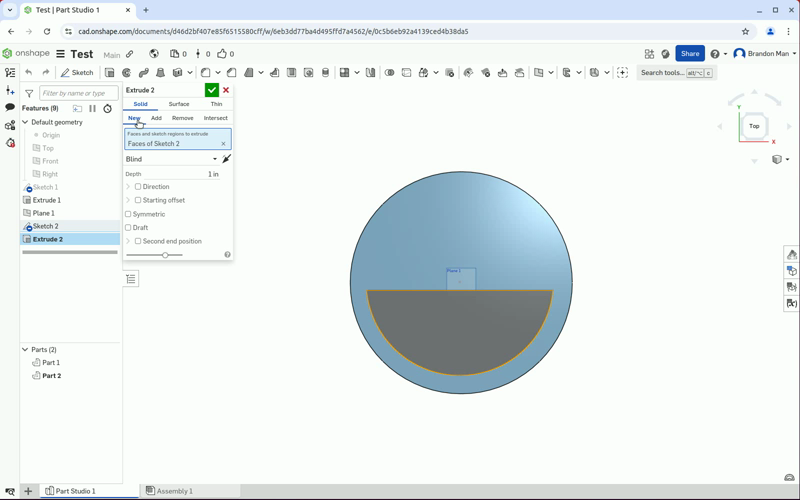
key(tab, 4)
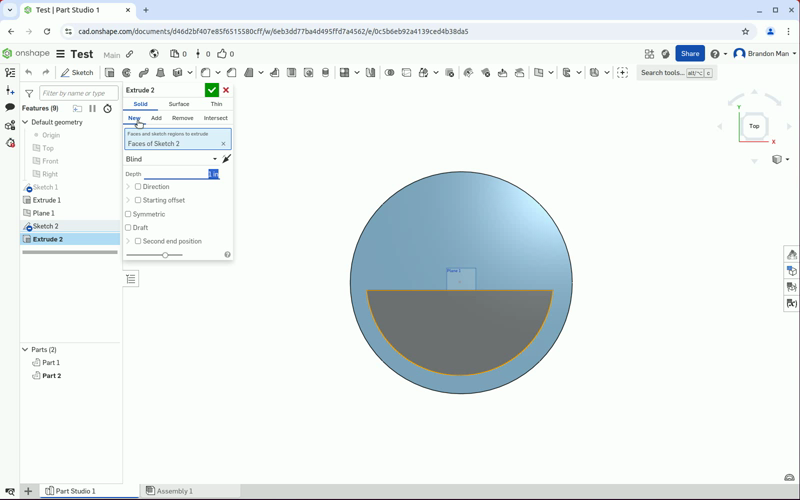
text(7.703)
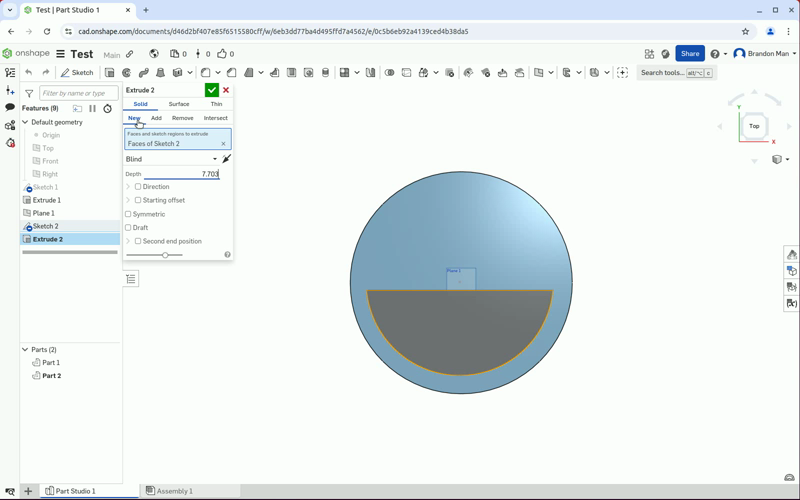
key(enter)
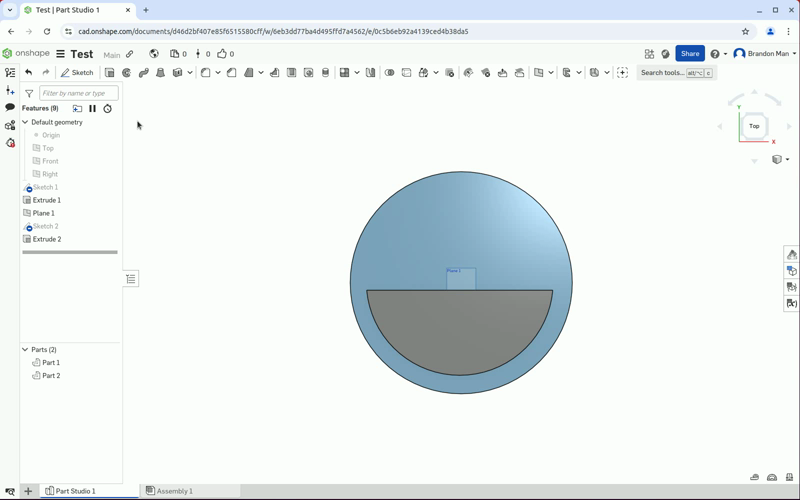
key(shift+h)
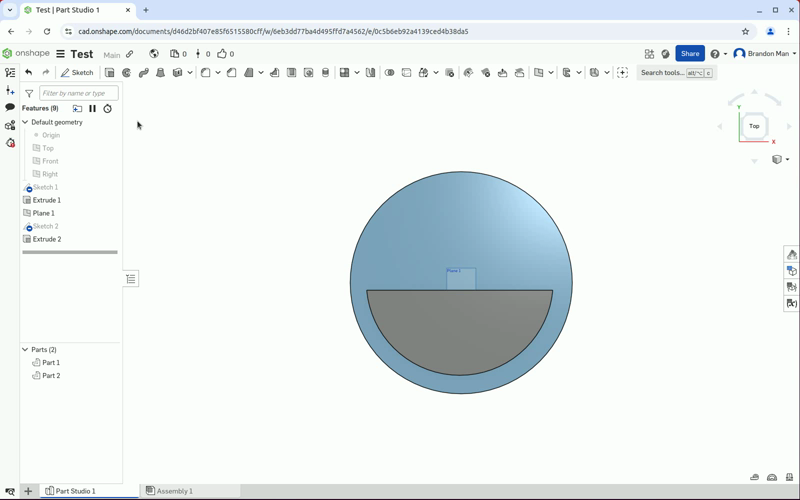
key(shift+h)
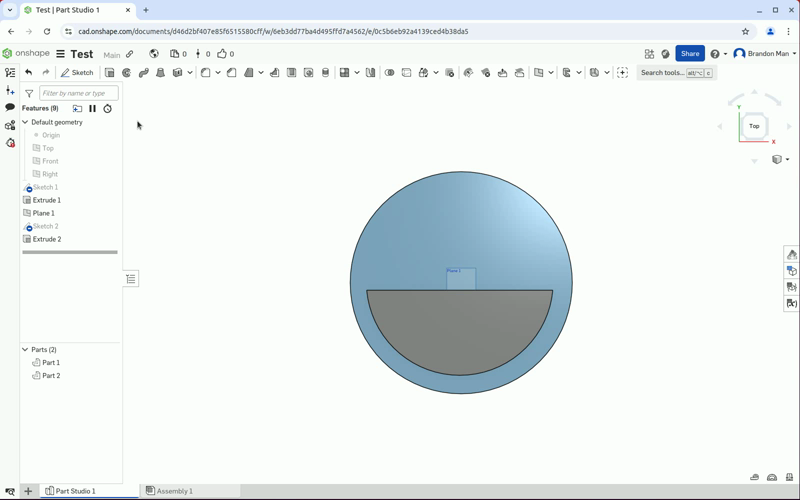
mouse_move(73, 189)
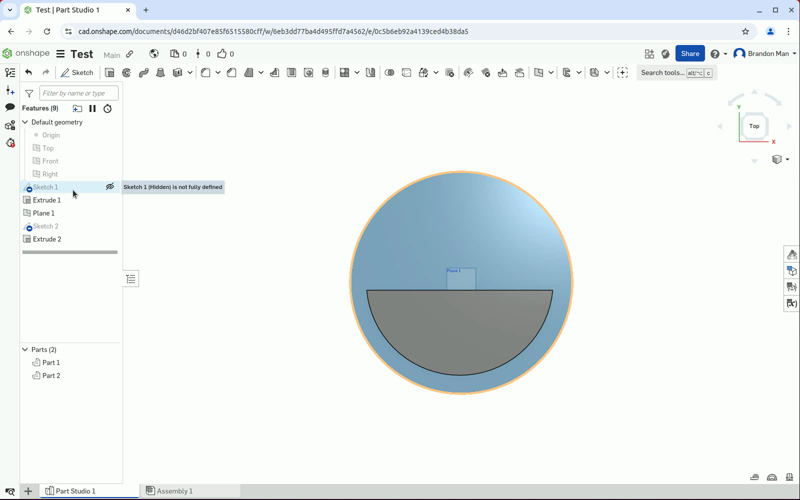
click(73, 189)
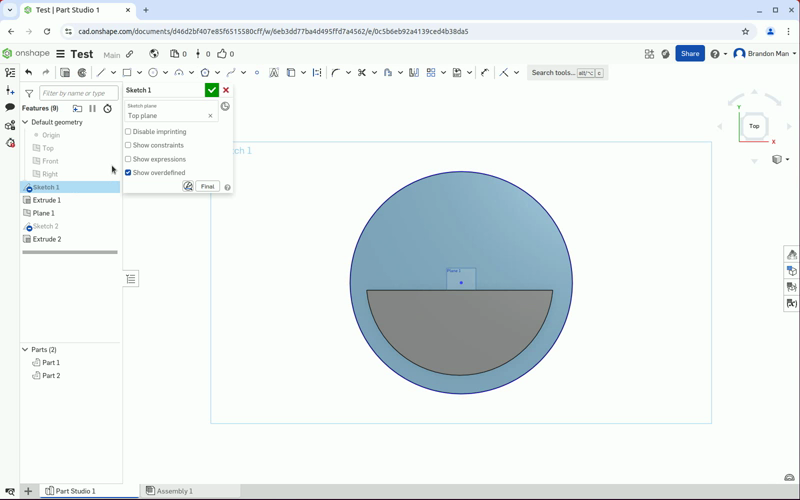
mouse_move(229, 92)
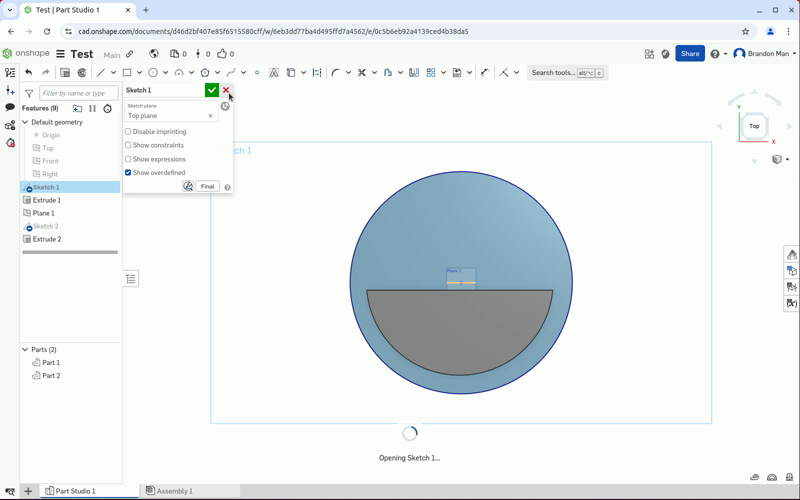
click(229, 92)
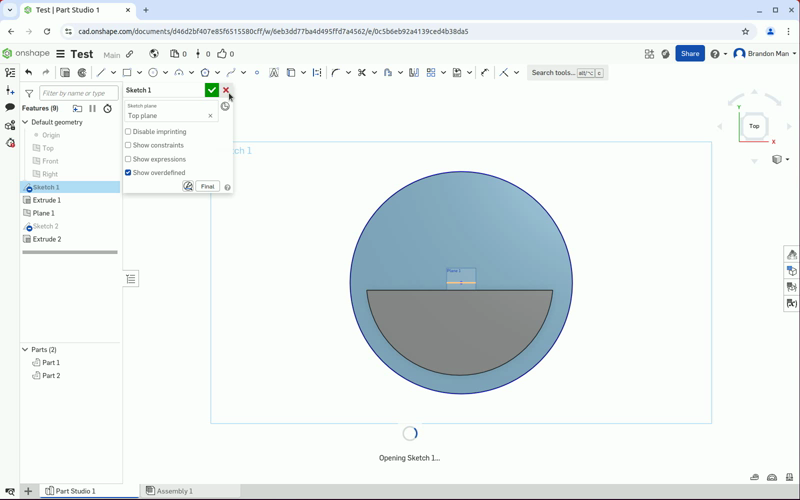
key(shift+s)
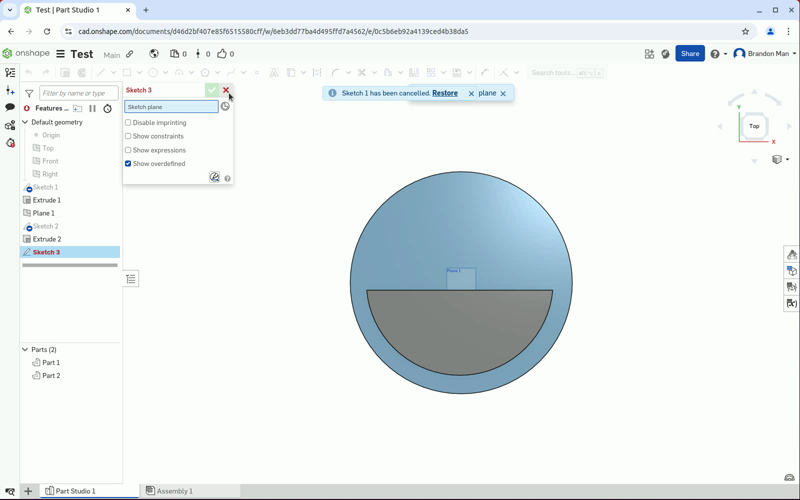
mouse_move(73, 215)
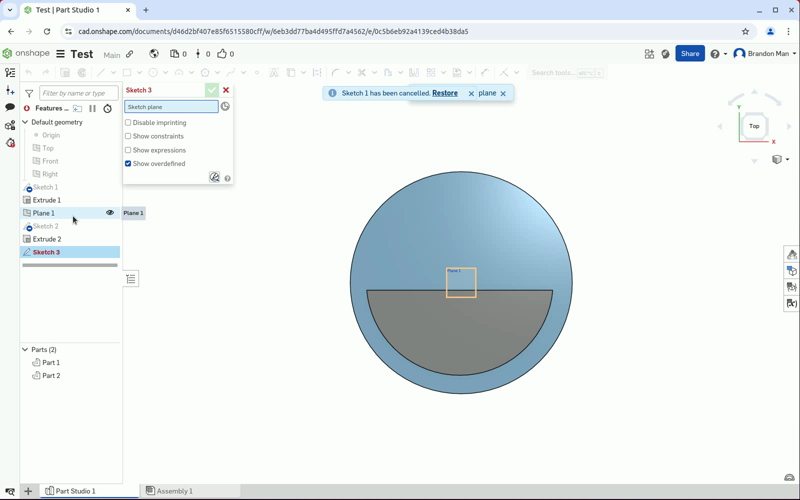
click(73, 215)
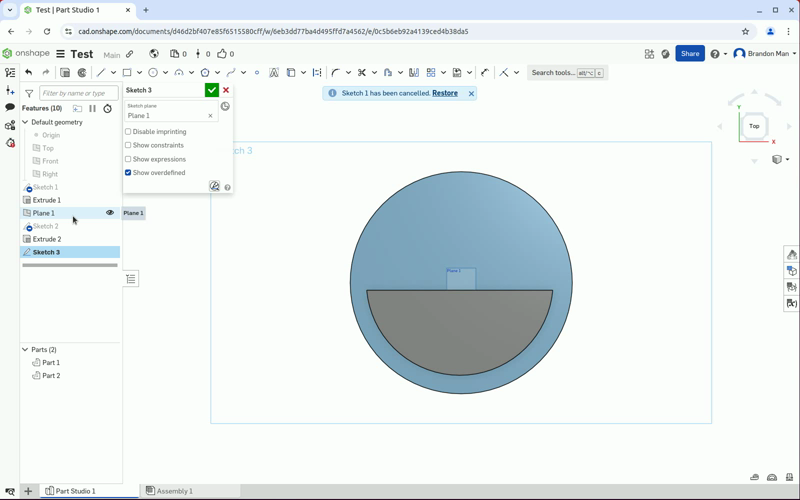
mouse_move(73, 352)
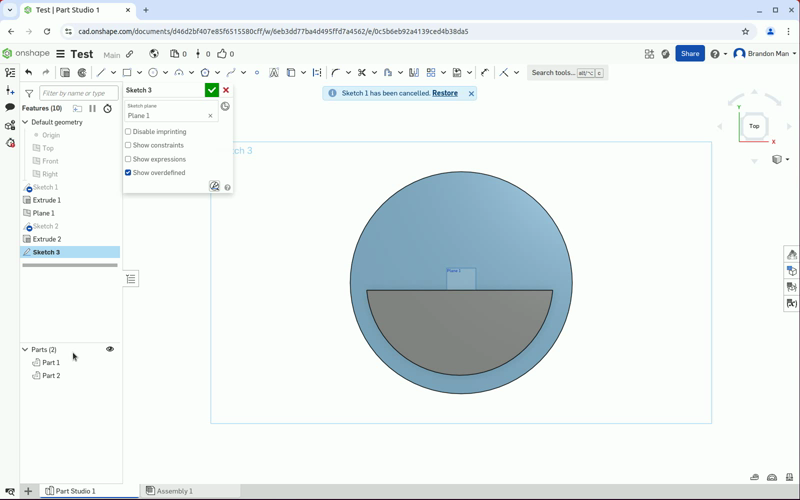
key(y)
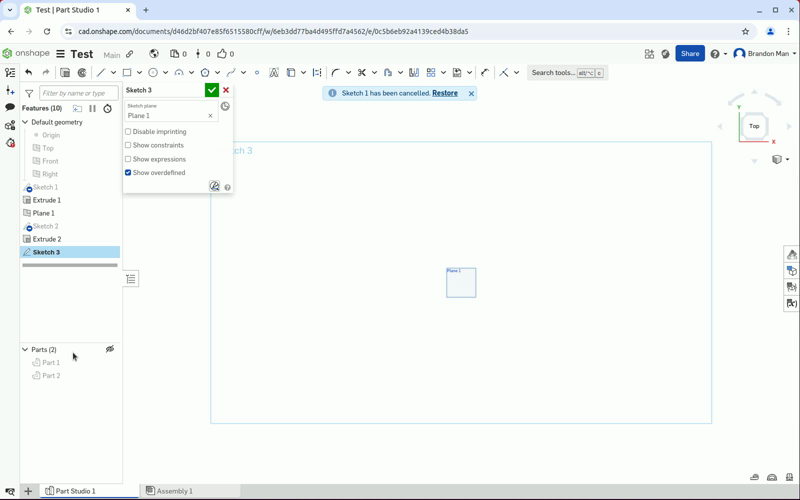
key(l)
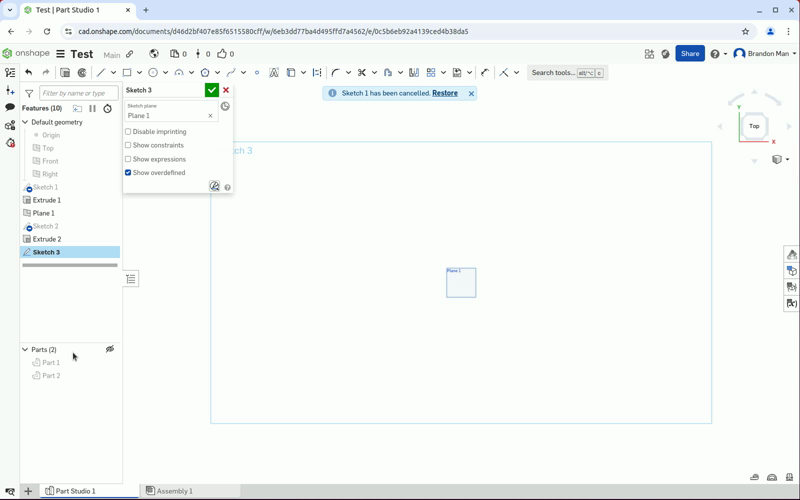
key_down(shift)
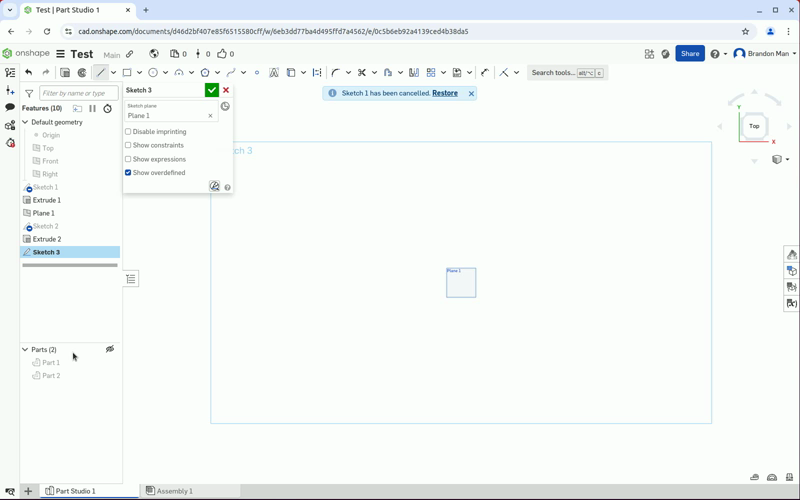
mouse_move(366, 275)
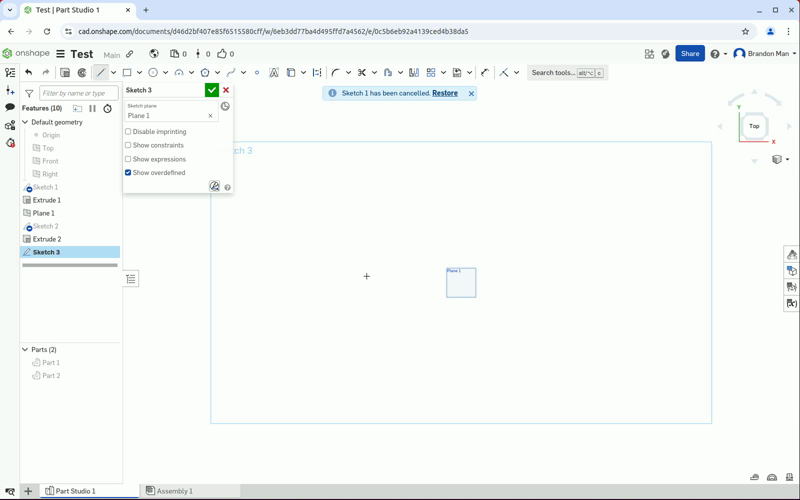
click(366, 275)
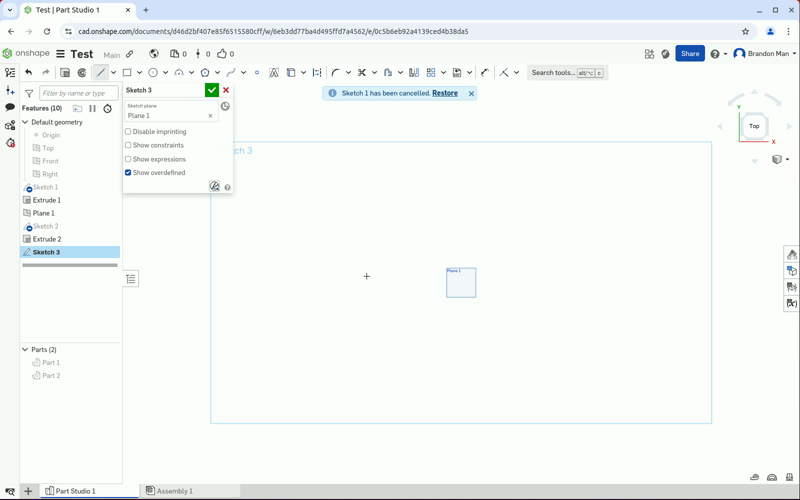
key_up(shift)
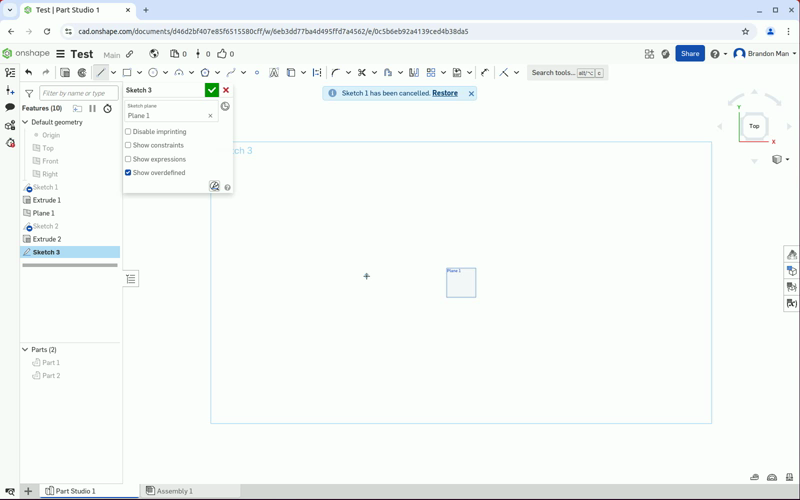
key_down(shift)
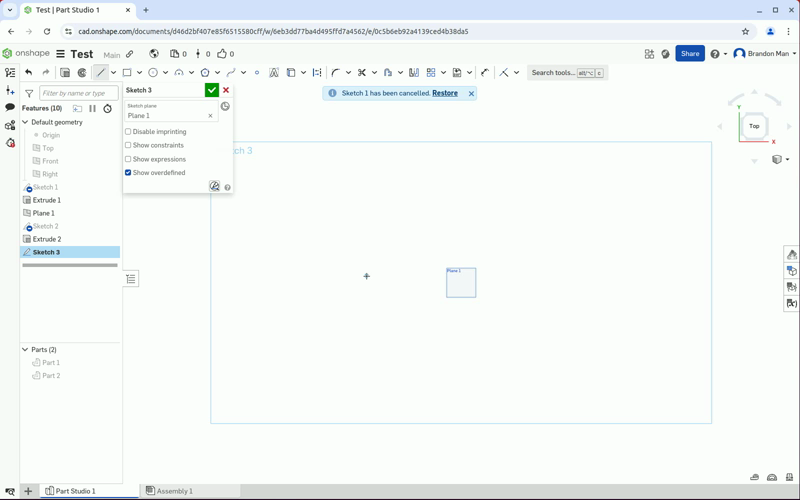
mouse_move(552, 275)
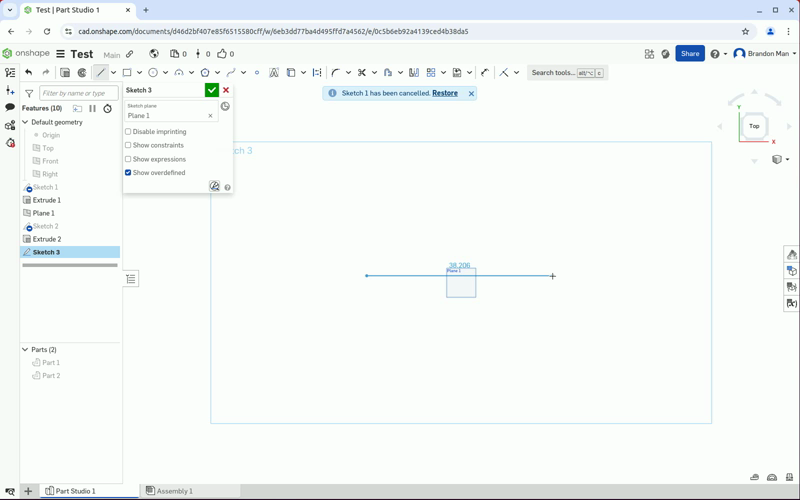
click(552, 275)
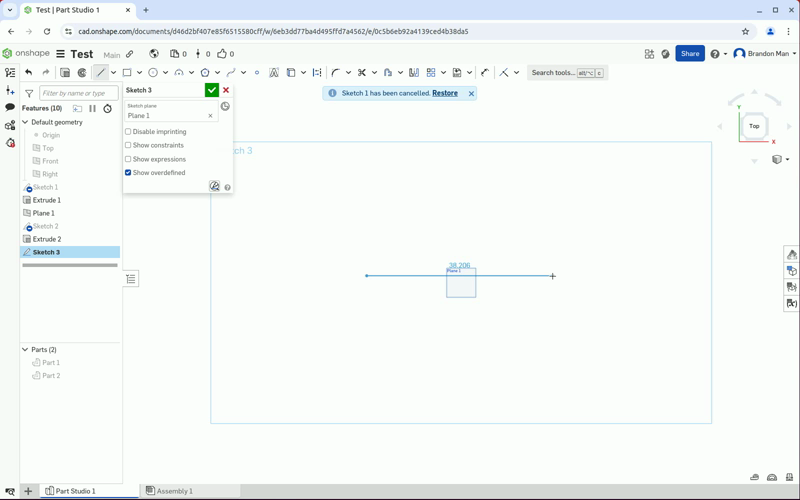
key_up(shift)
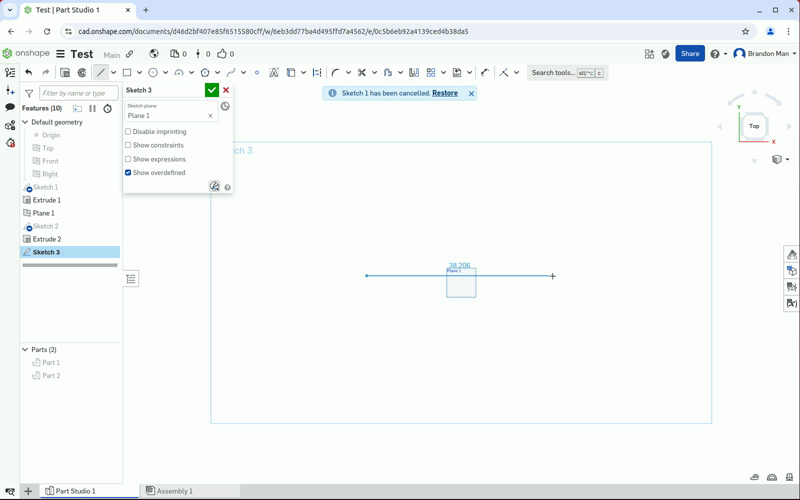
key(esc)
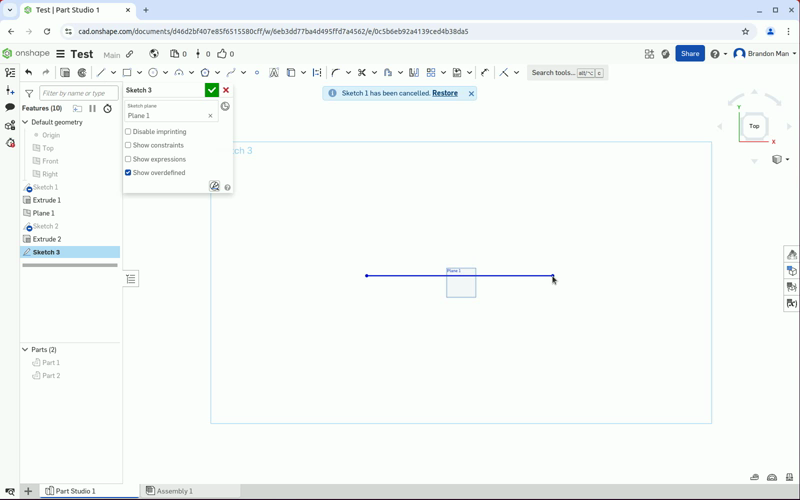
key(a)
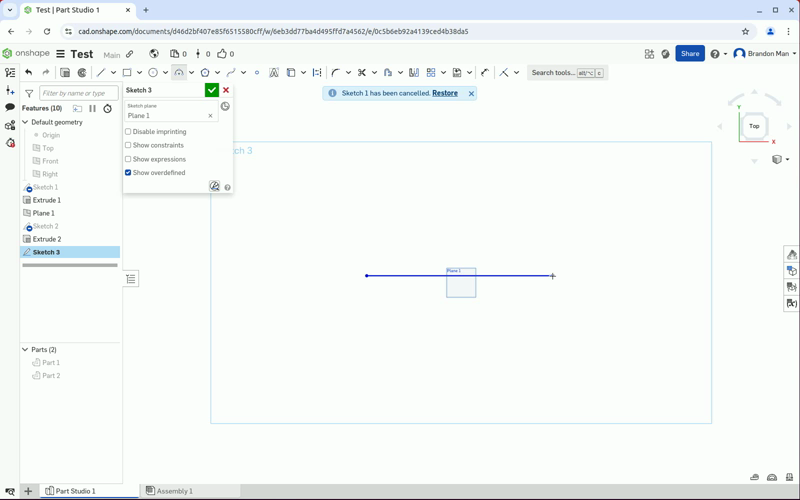
mouse_move(552, 275)
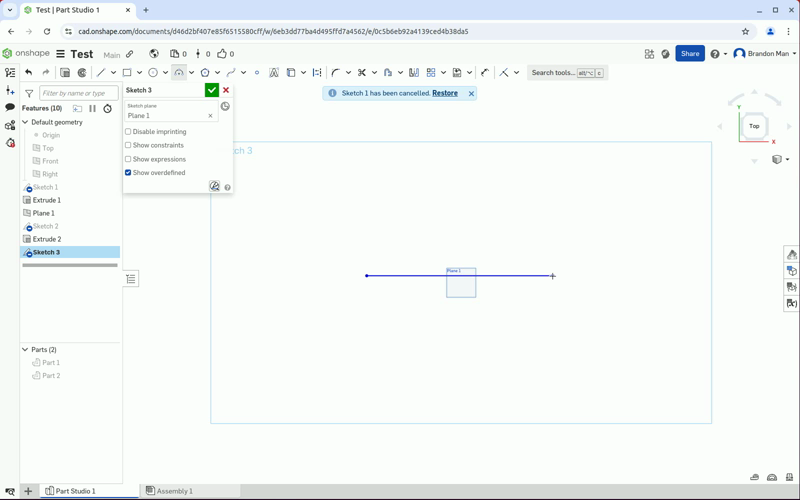
click(552, 275)
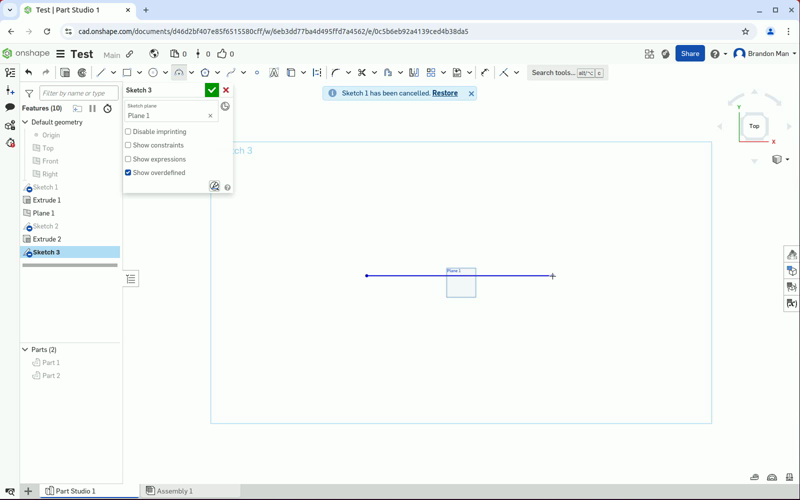
mouse_move(366, 275)
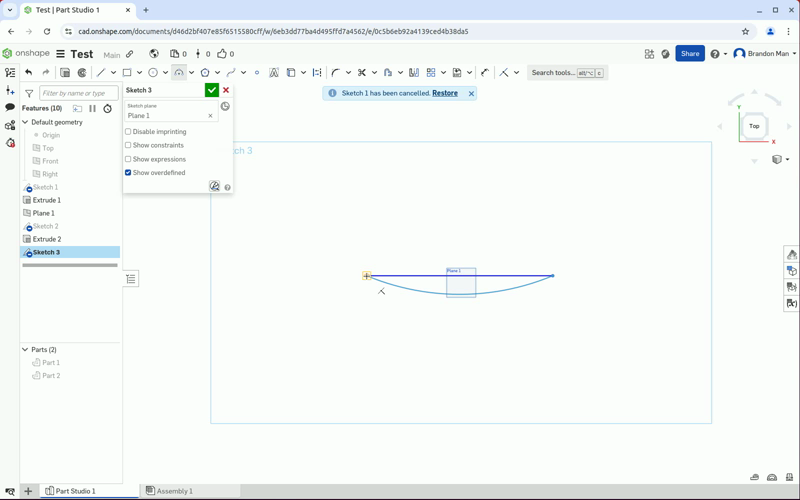
click(366, 275)
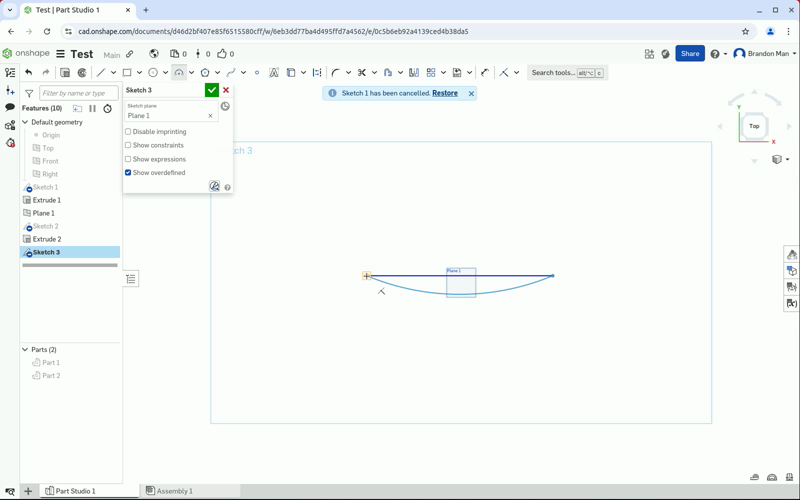
key_down(shift)
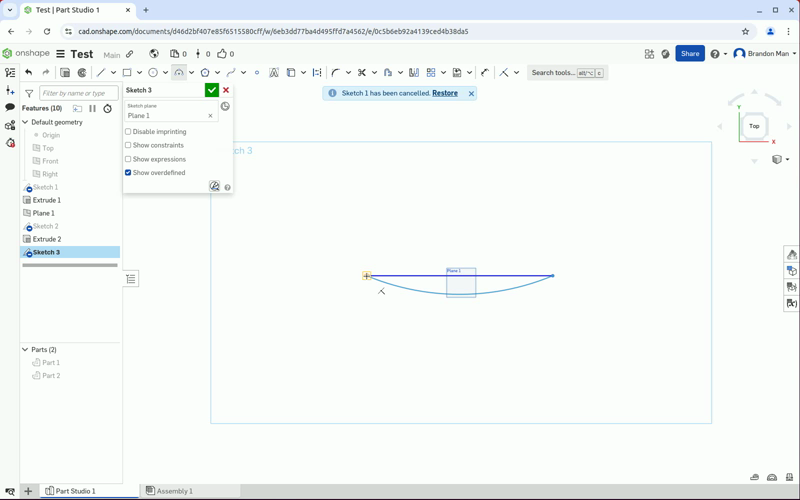
mouse_move(459, 190)
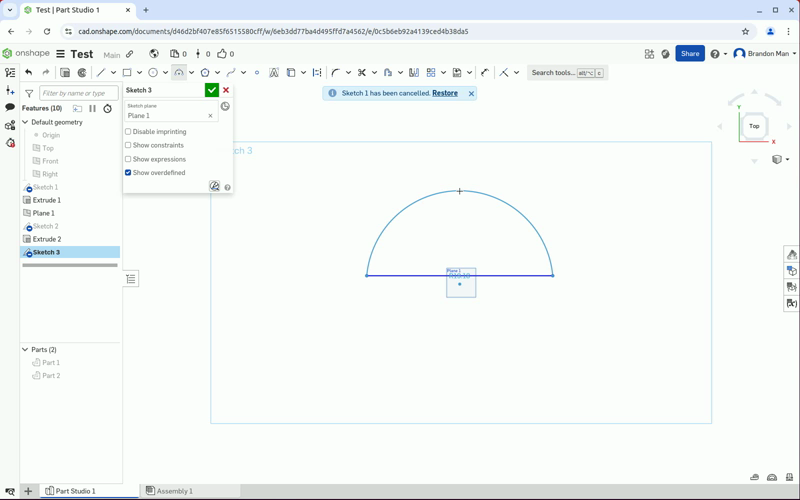
click(459, 190)
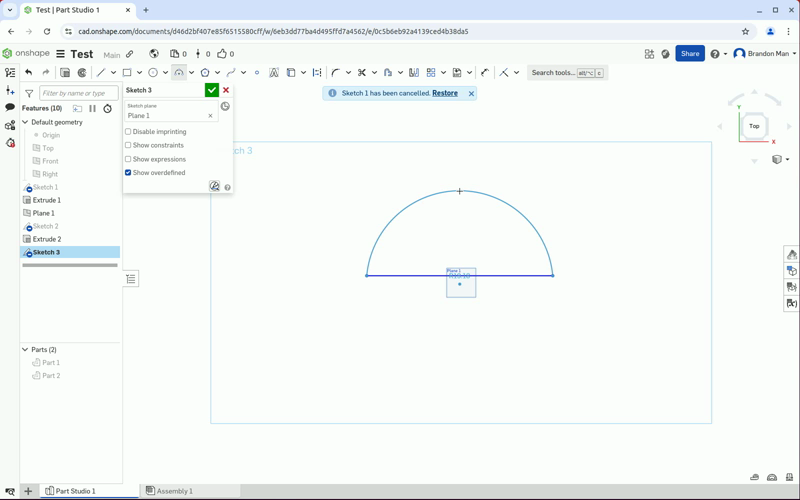
key_up(shift)
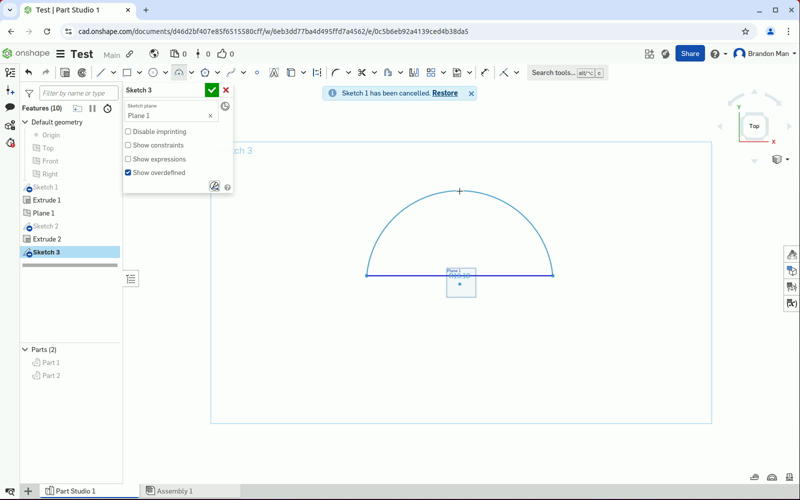
key(esc)
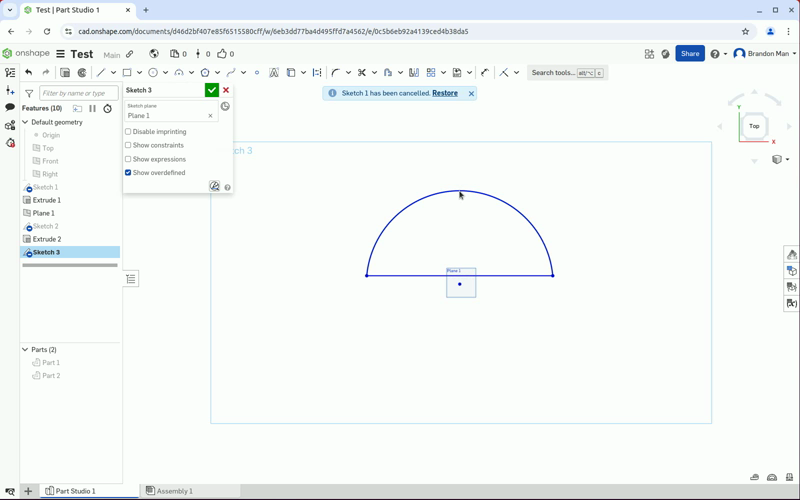
mouse_move(463, 224)
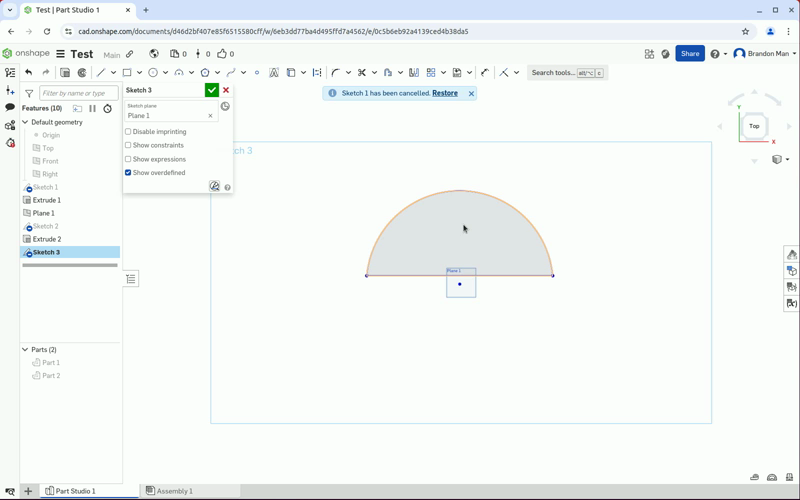
click(463, 224)
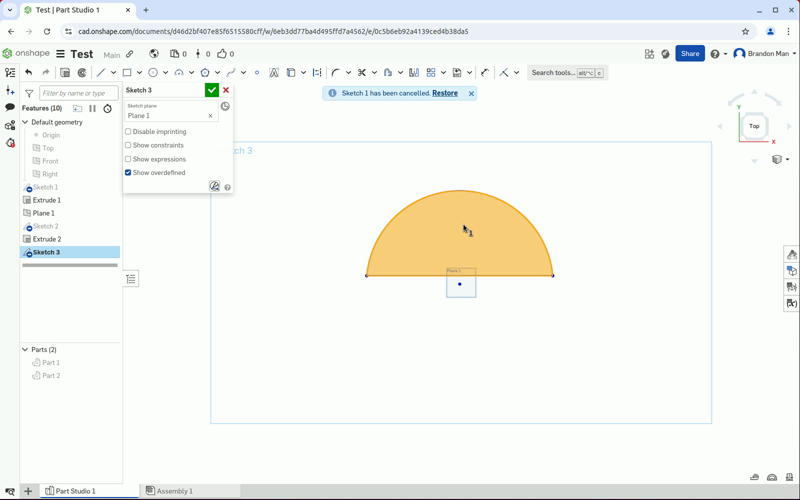
mouse_move(73, 352)
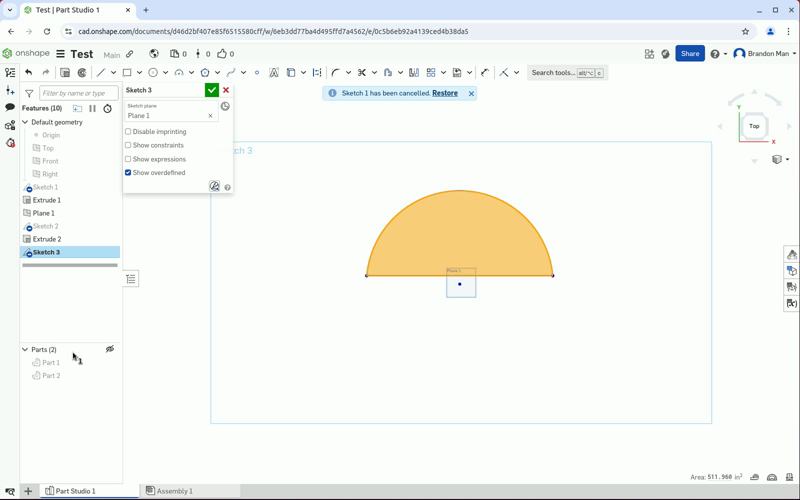
key(shift+y)
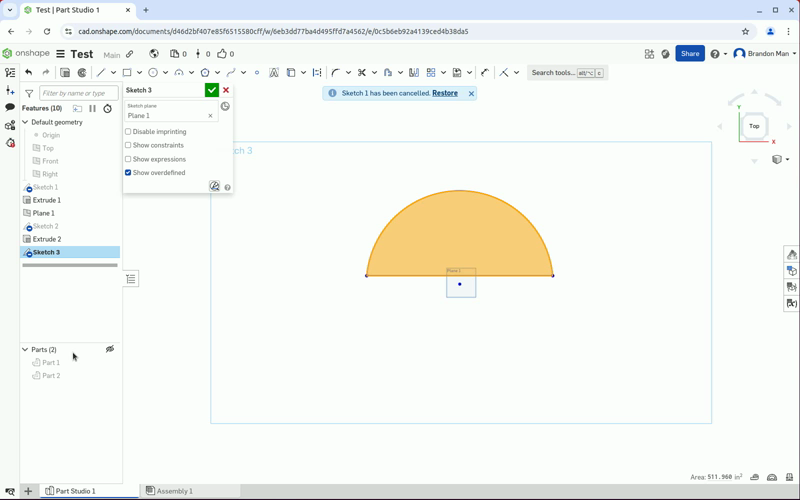
key(shift+e)
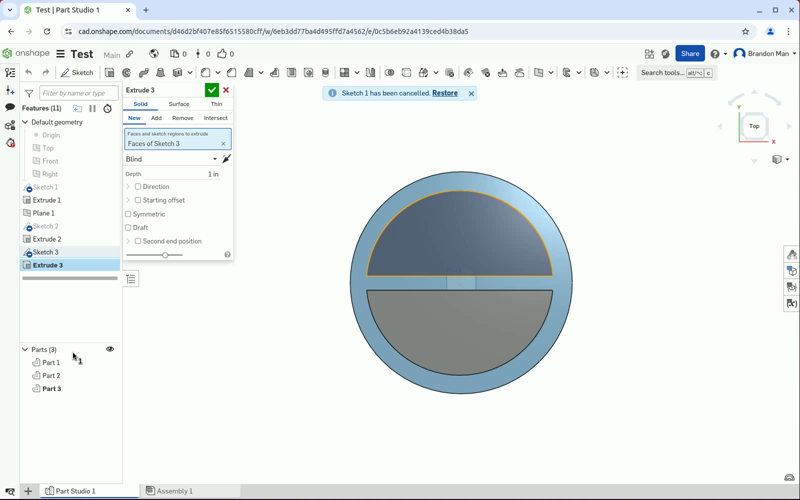
mouse_move(143, 106)
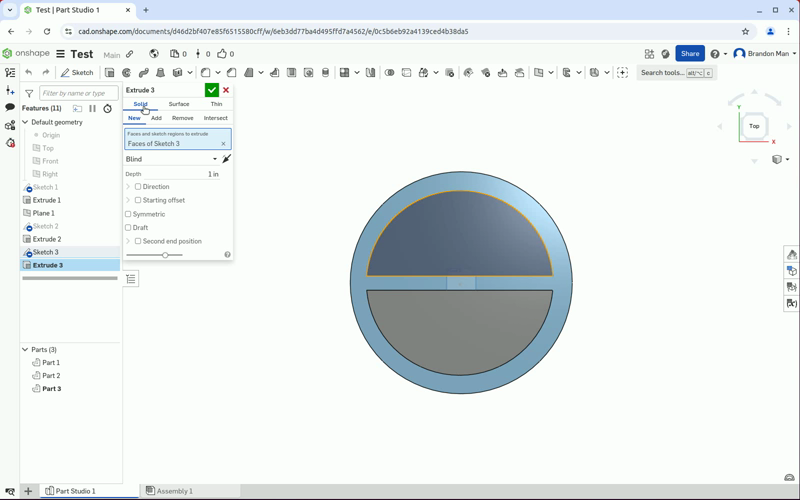
click(143, 106)
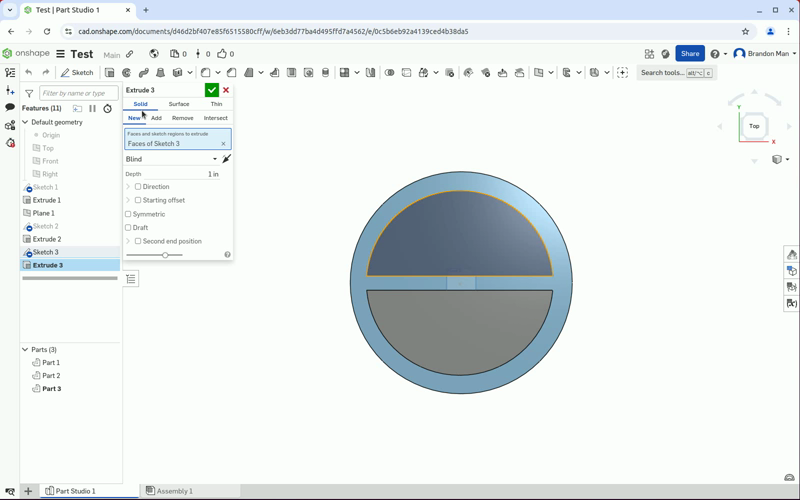
mouse_move(137, 120)
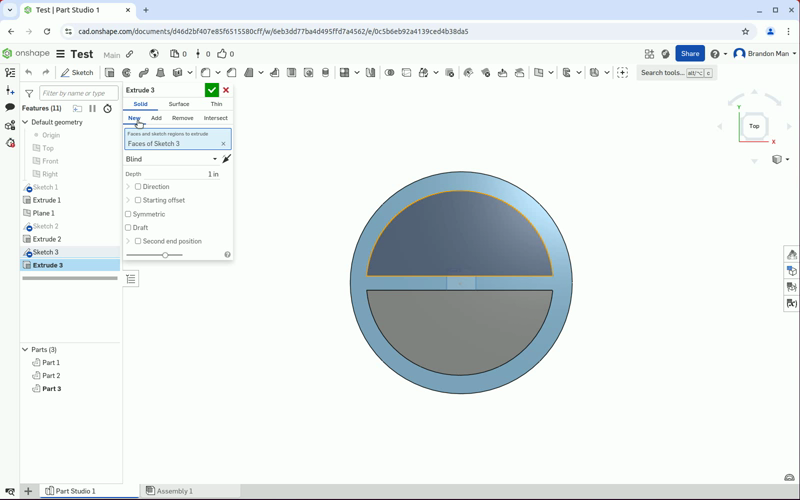
click(137, 120)
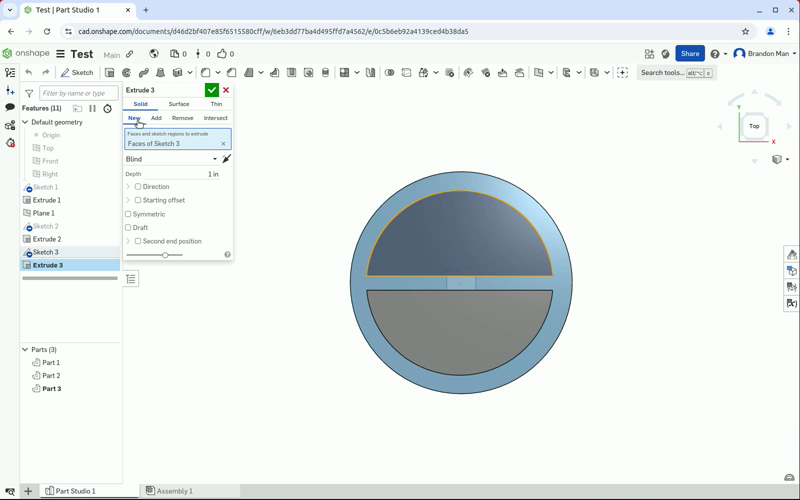
key(tab, 4)
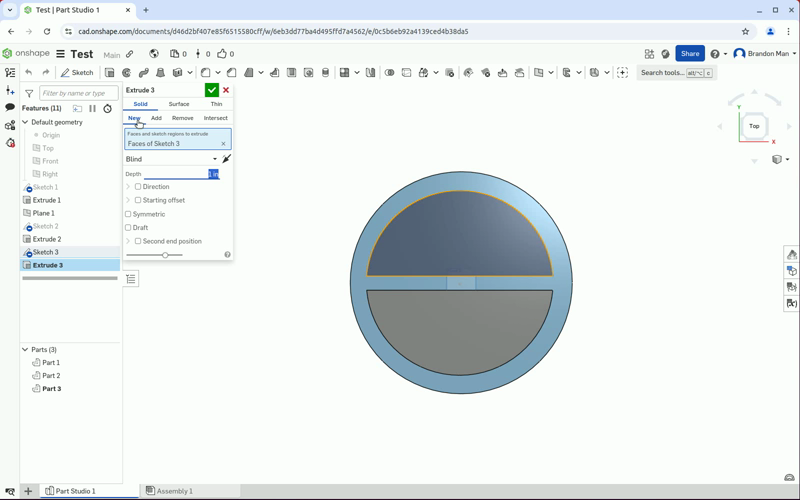
text(7.703)
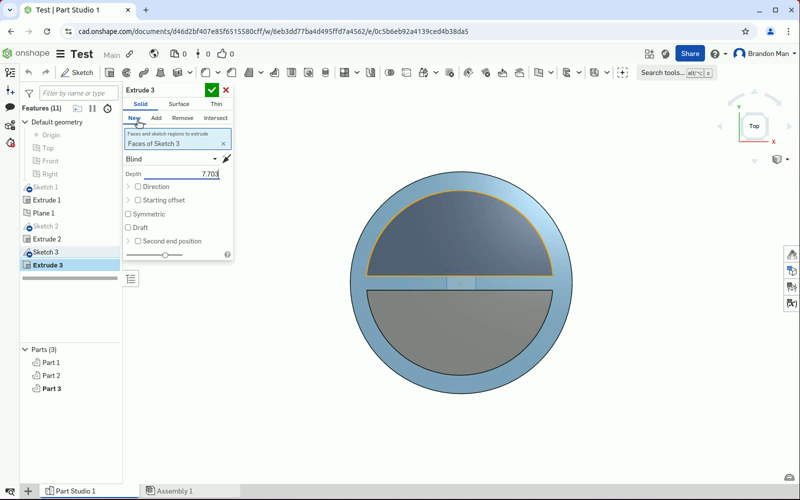
key(enter)
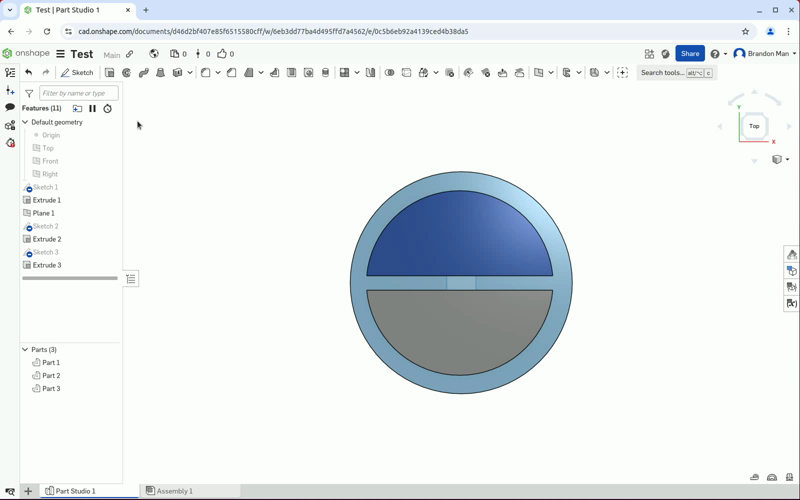
key(shift+h)
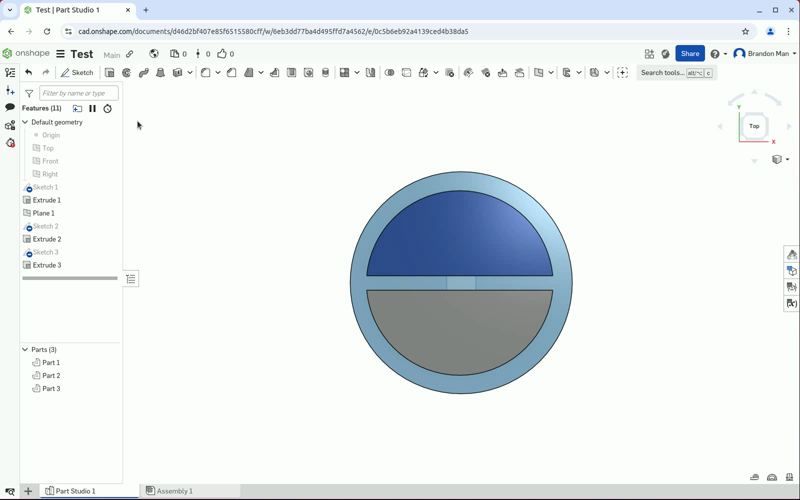
key(shift+h)
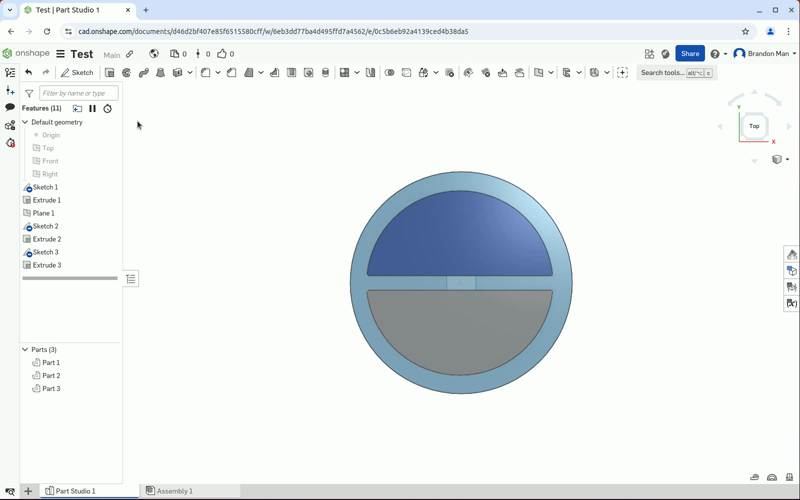
key(shift+7)
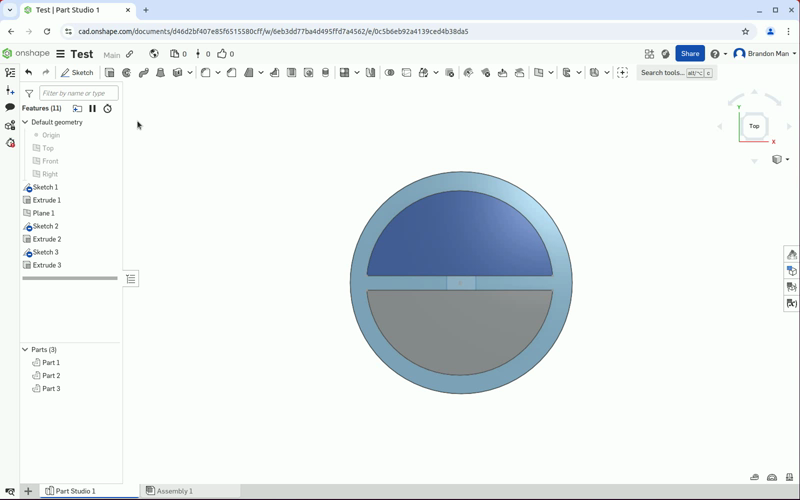
key(up, 3)
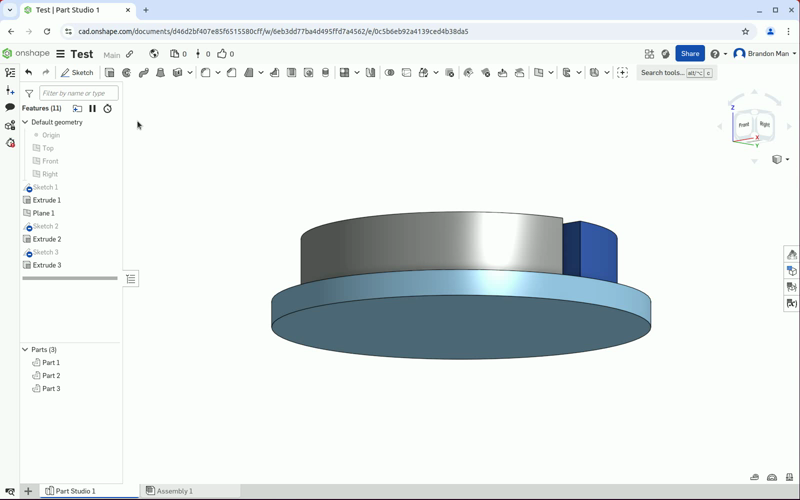
key(left, 3)
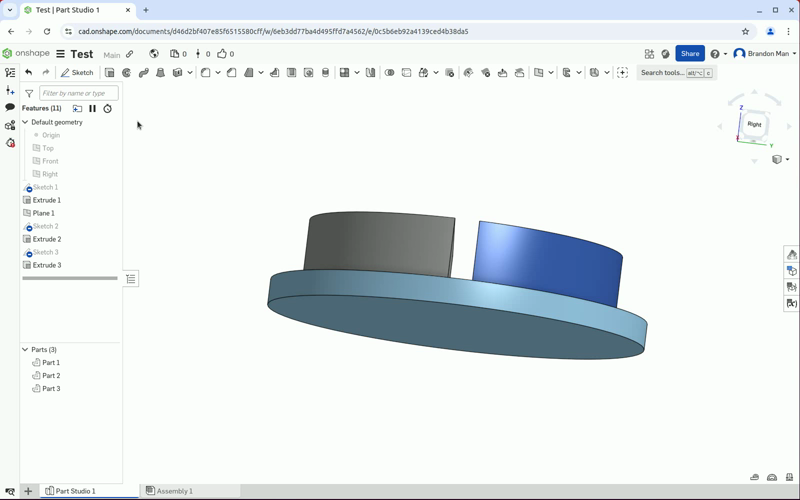
key(right, 3)
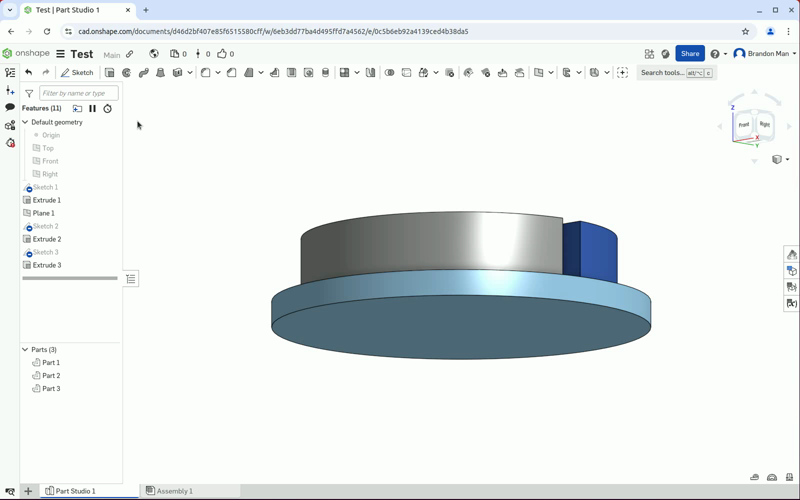
key(down, 3)
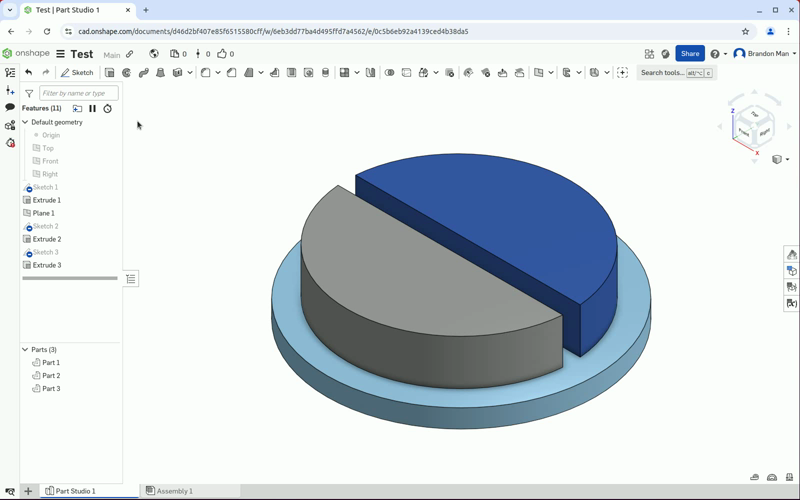
mouse_move(73, 189)
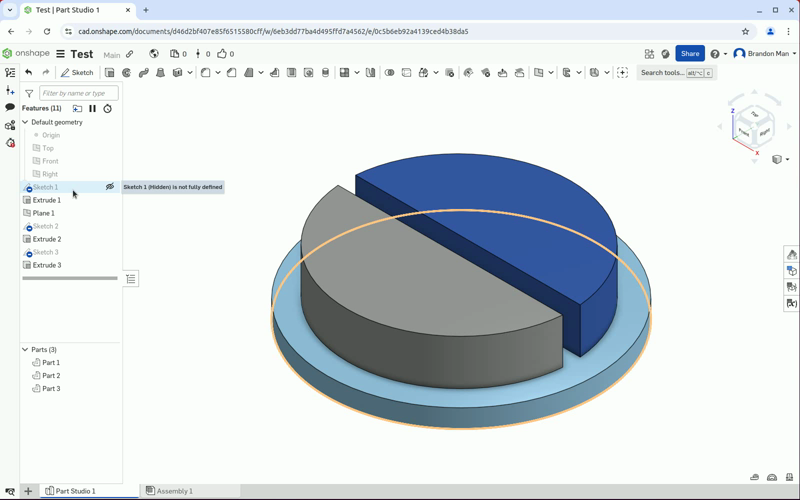
click(73, 189)